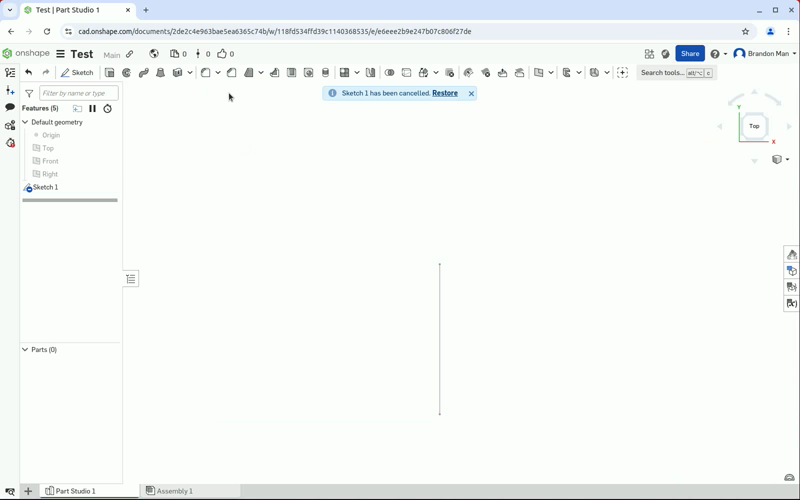
key(shift+h)
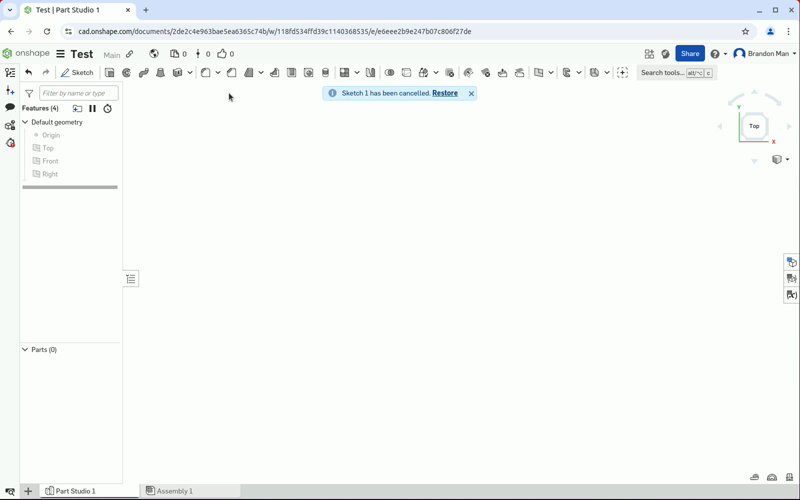
mouse_move(73, 352)
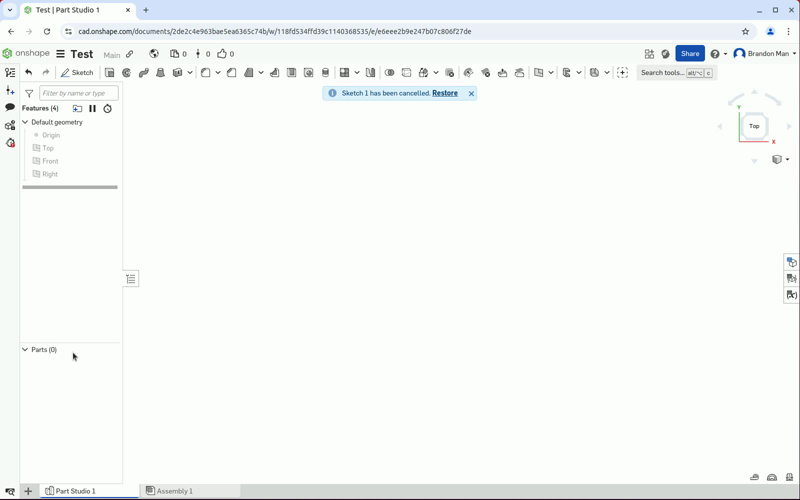
key(y)
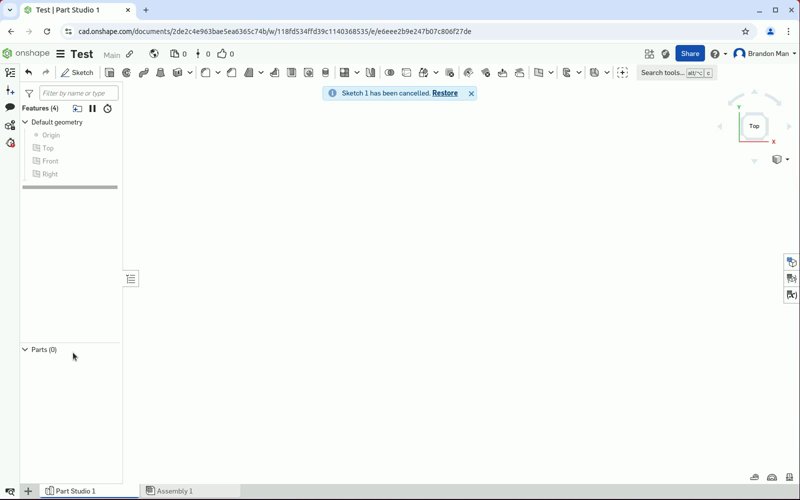
key(shift+p)
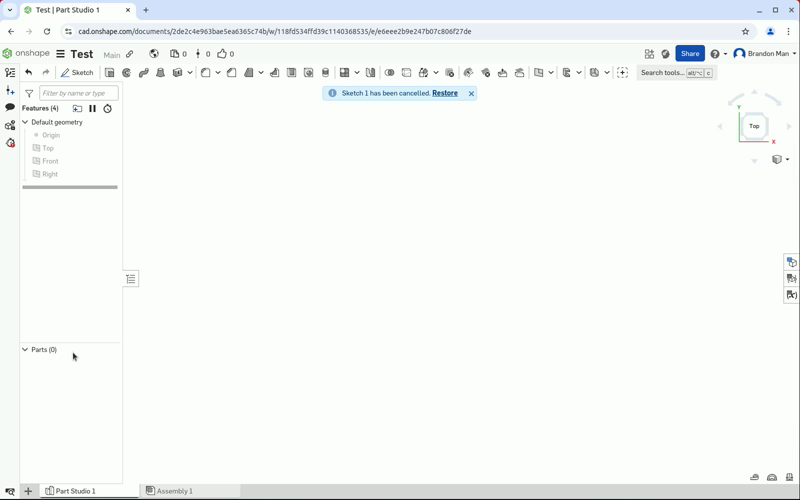
key(space)
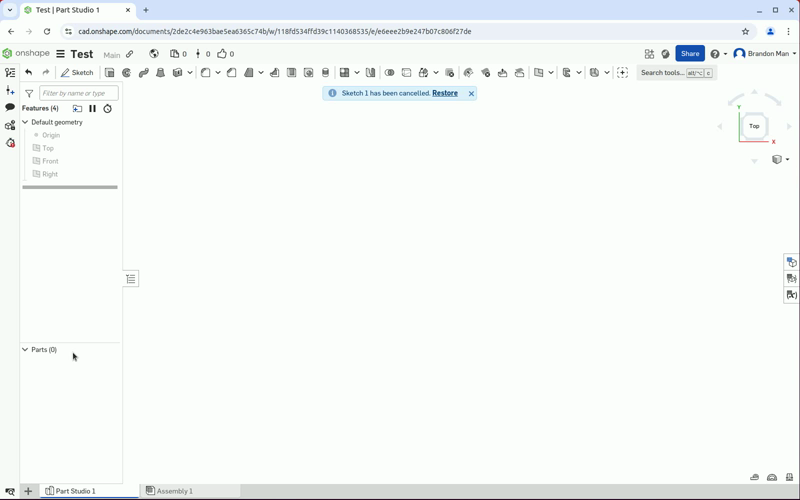
key_down(shift)
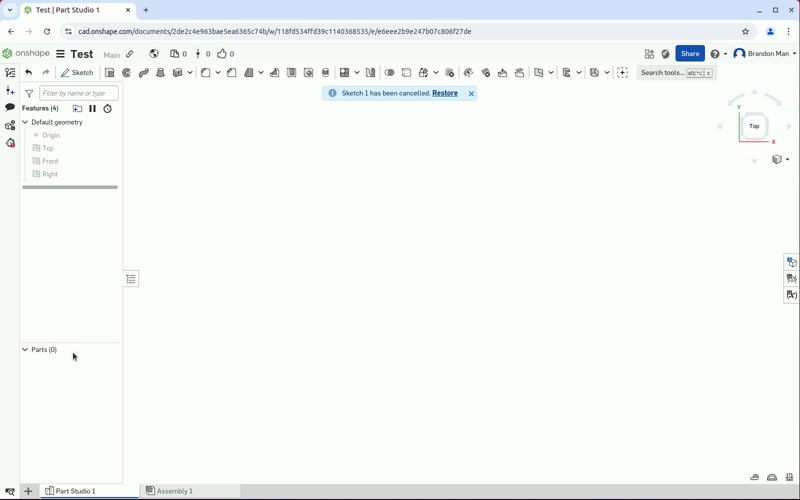
key(up)
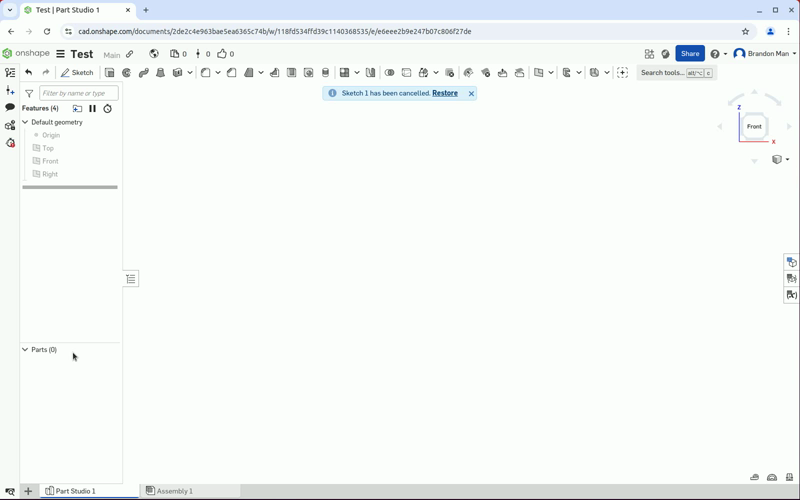
key_up(shift)
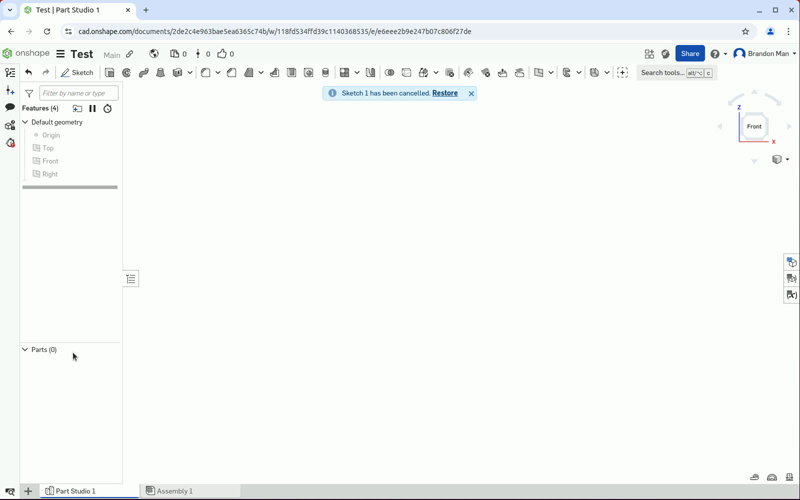
mouse_move(73, 352)
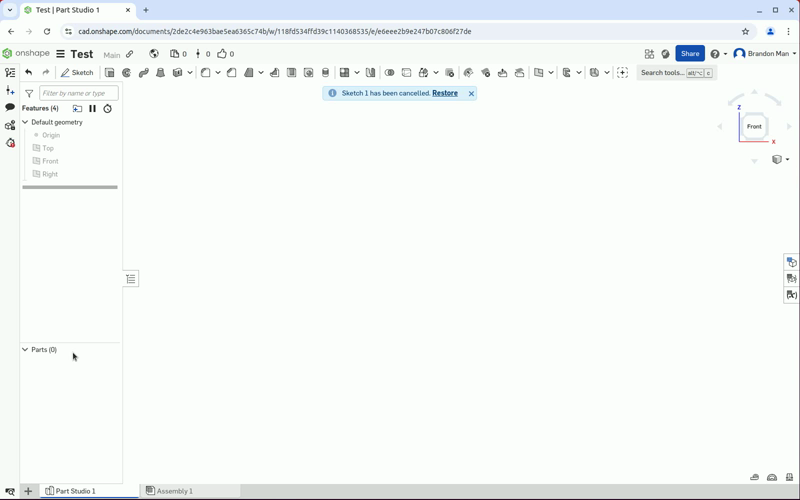
key(shift+y)
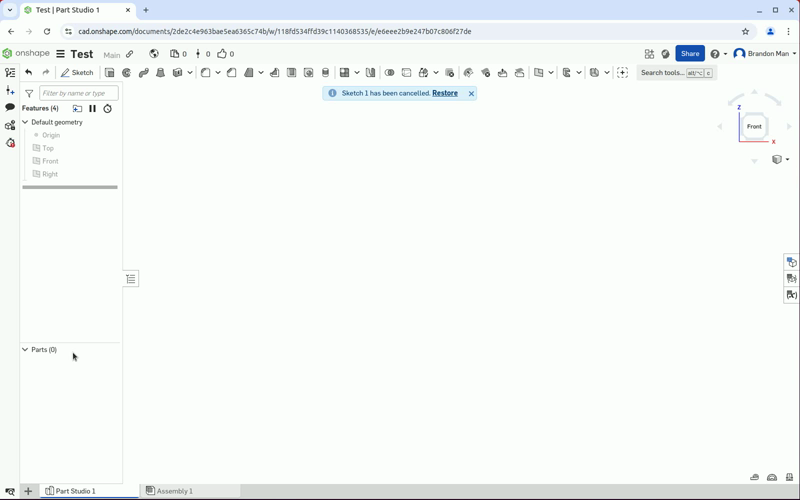
key(shift+s)
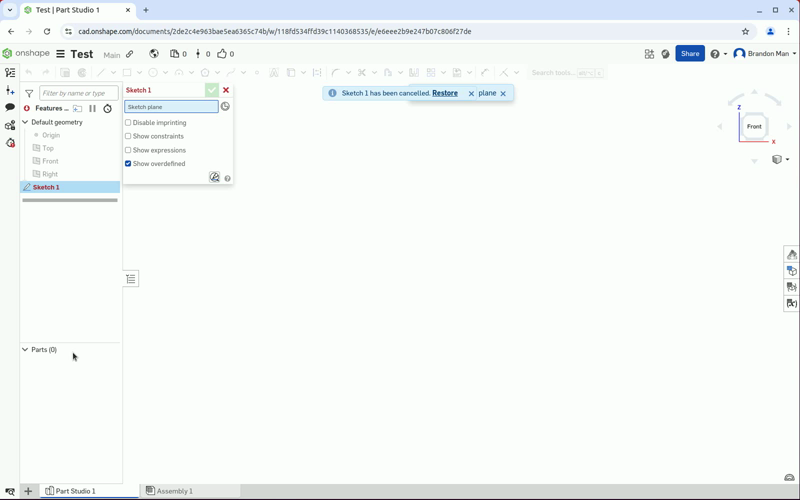
mouse_move(73, 163)
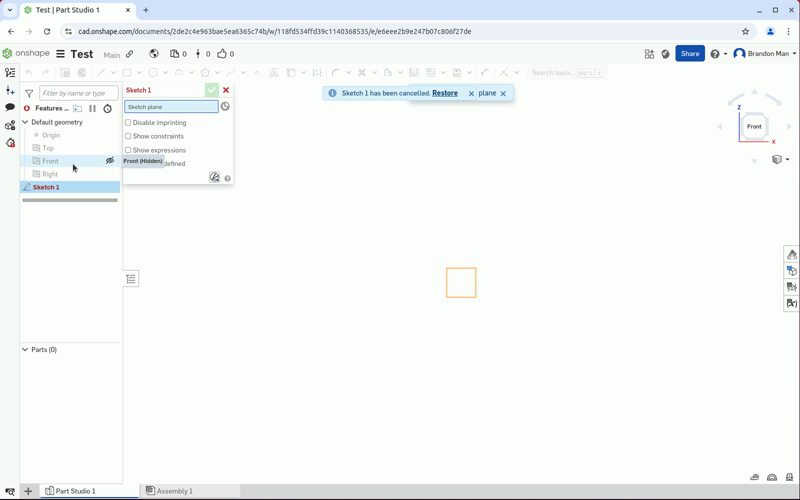
click(73, 163)
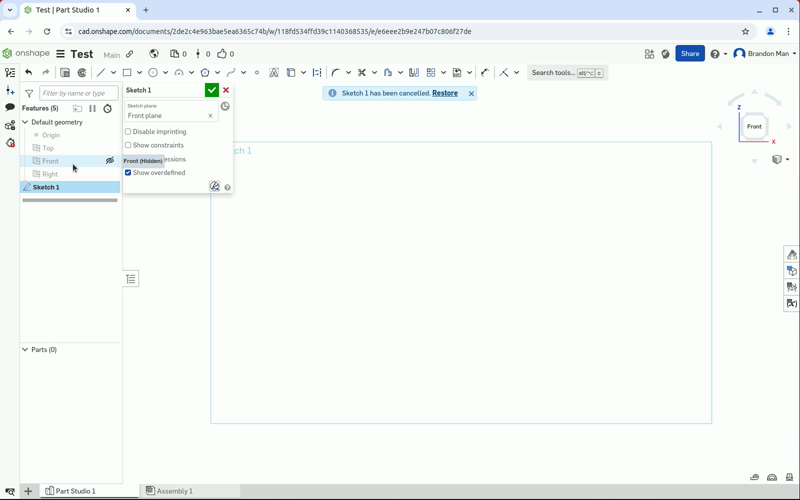
mouse_move(73, 352)
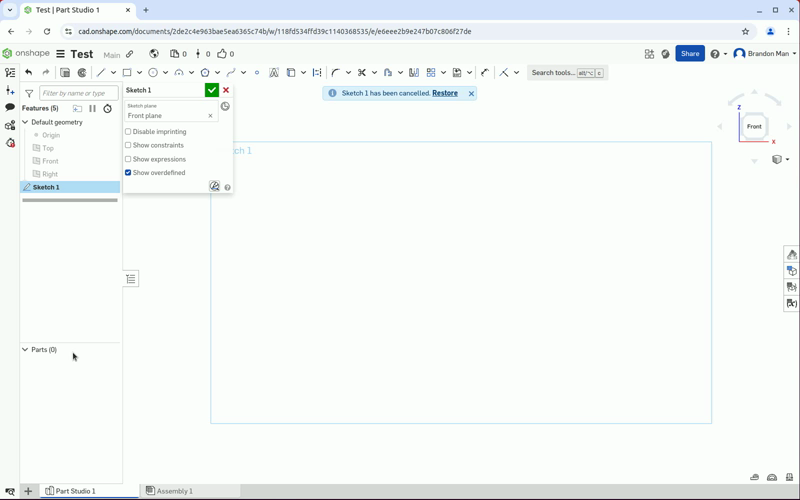
key(y)
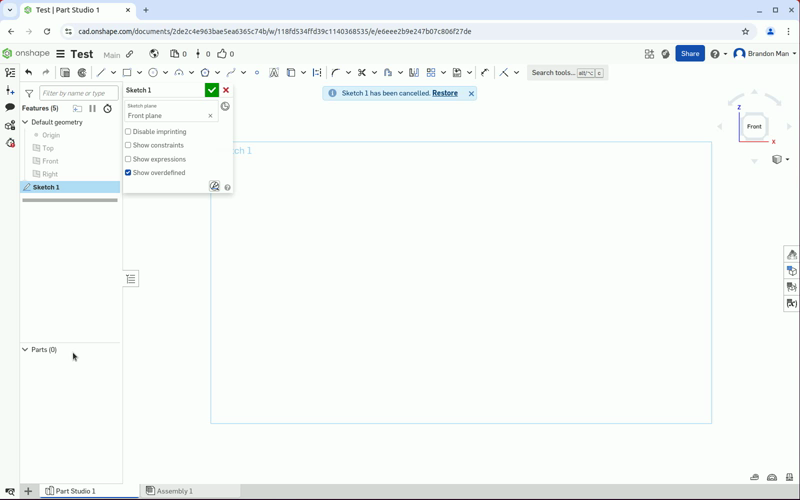
key(l)
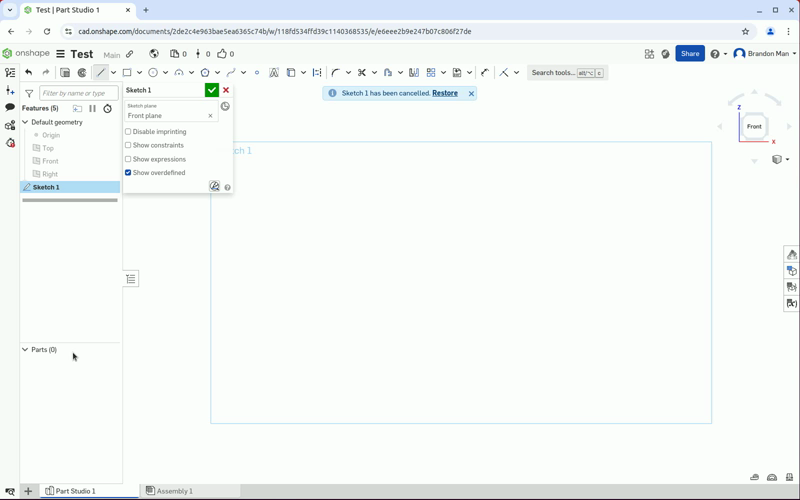
key_down(shift)
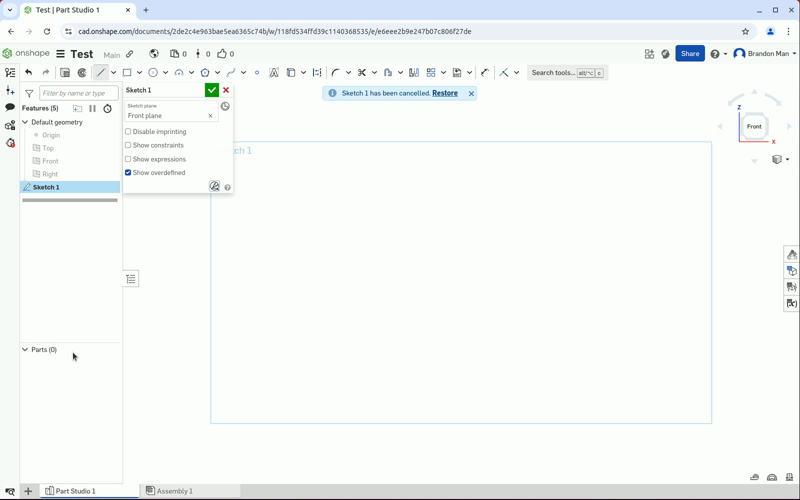
mouse_move(460, 282)
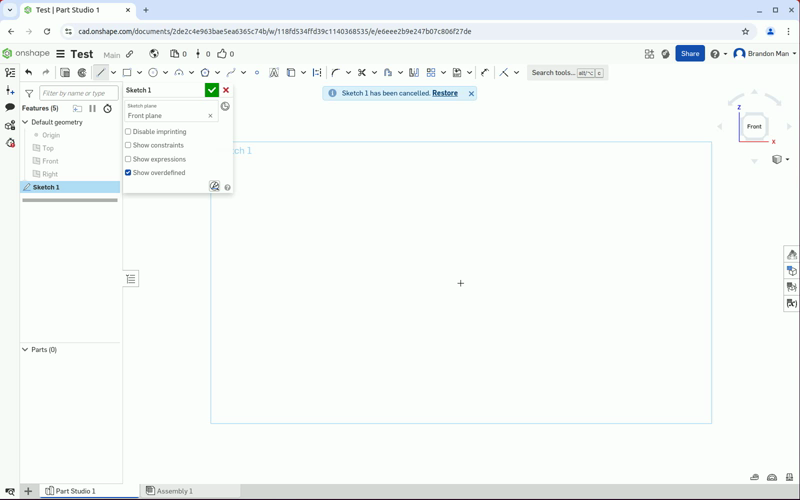
click(460, 282)
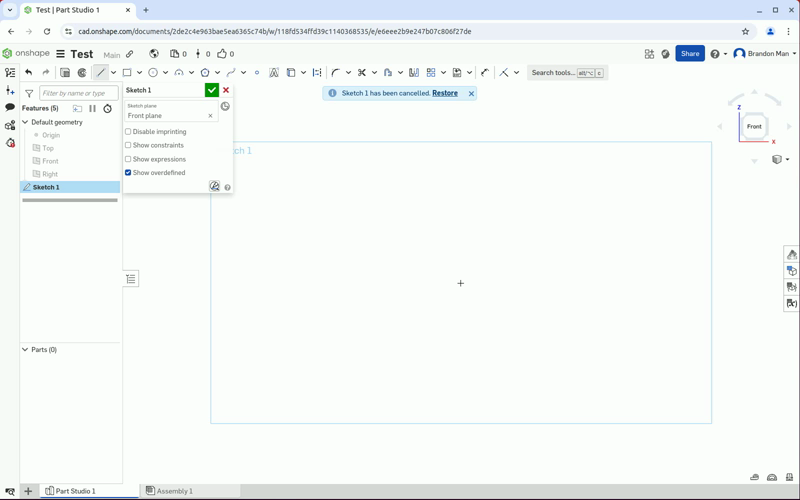
key_up(shift)
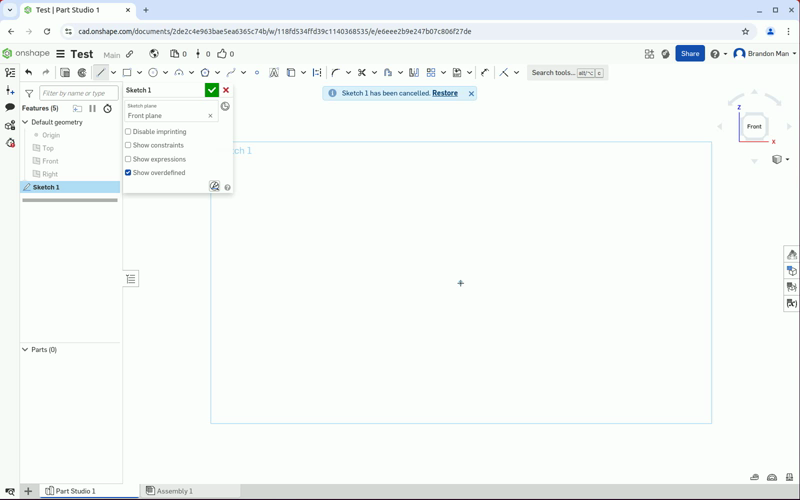
key_down(shift)
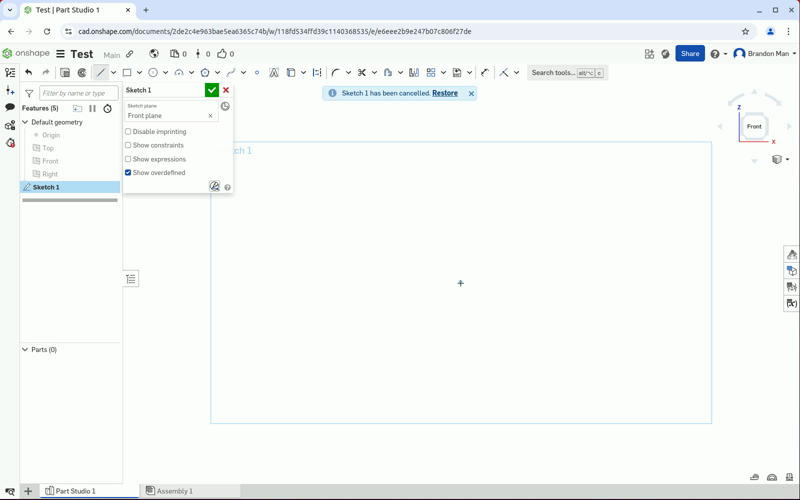
mouse_move(490, 282)
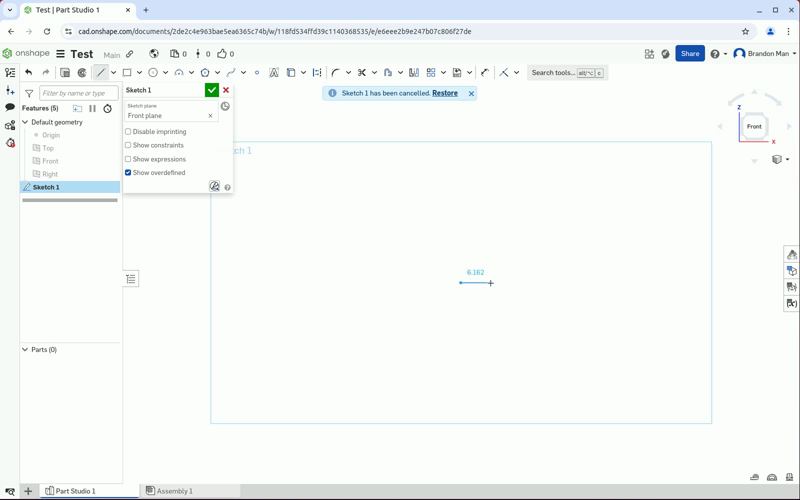
mouse_move(473, 295)
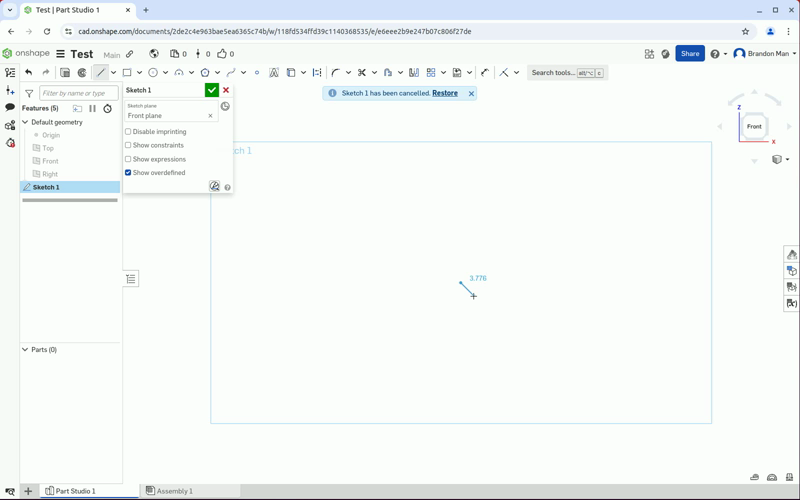
click(473, 295)
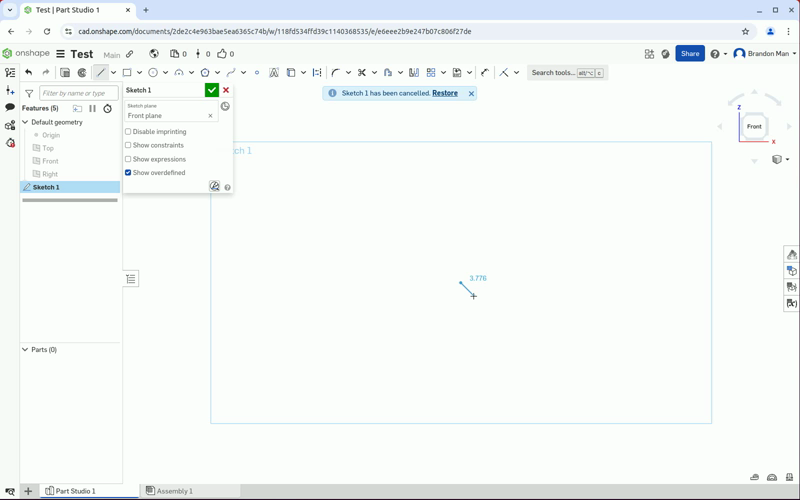
key_up(shift)
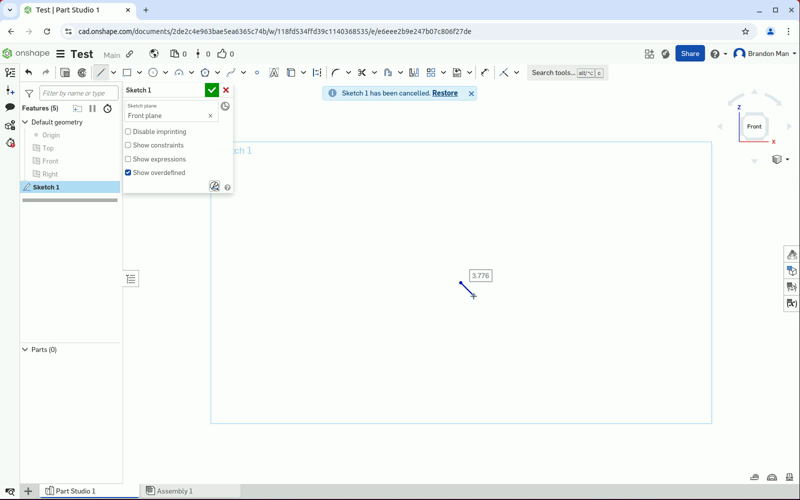
key_down(shift)
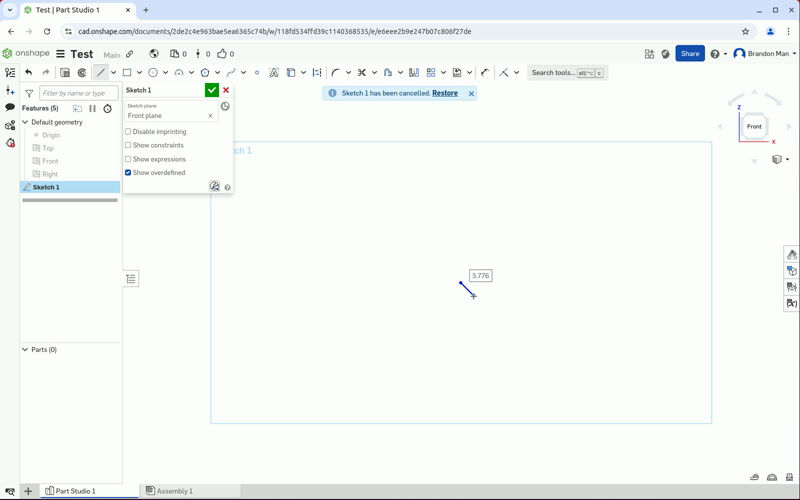
mouse_move(560, 295)
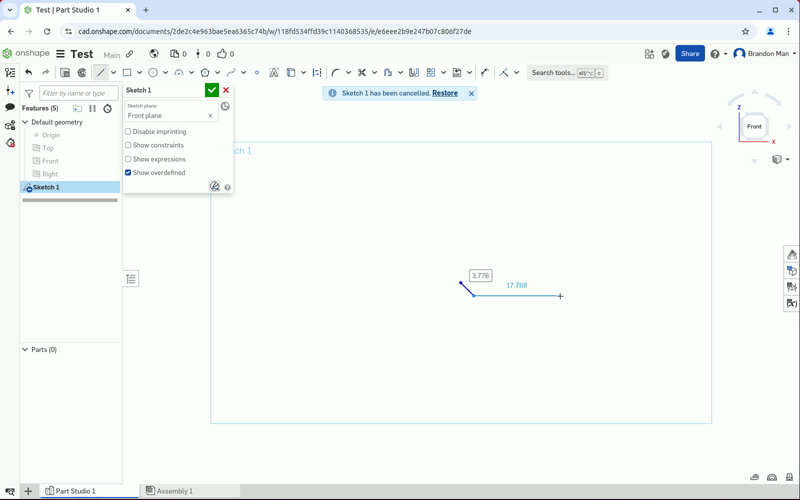
click(560, 295)
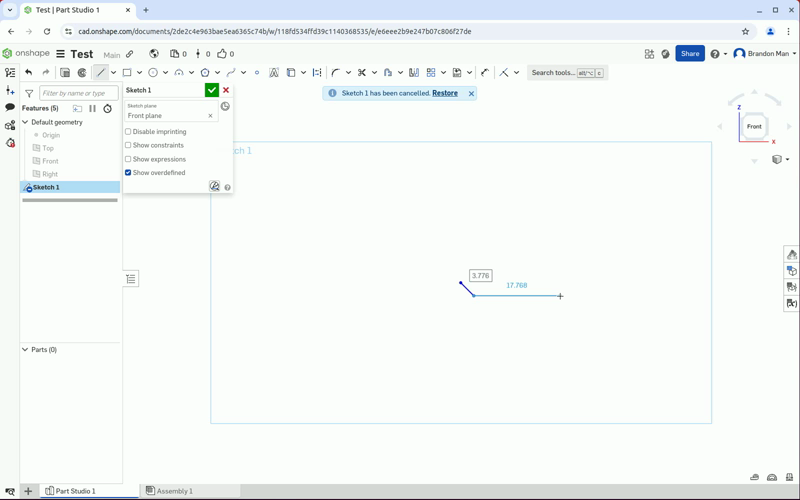
key_up(shift)
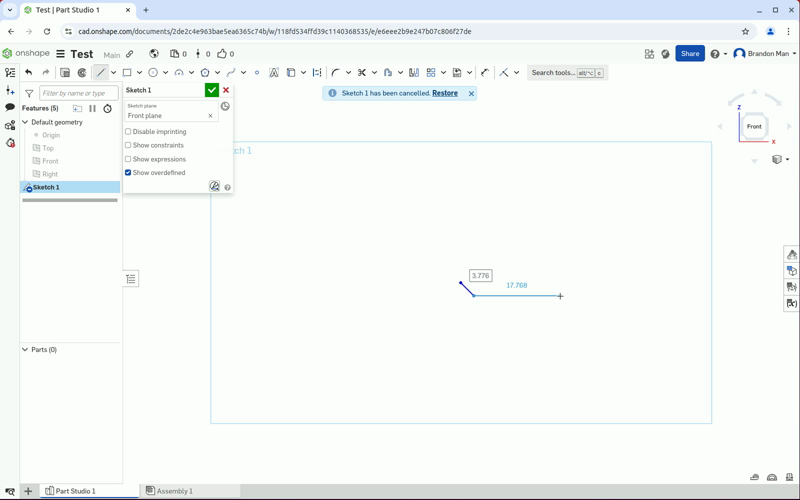
key_down(shift)
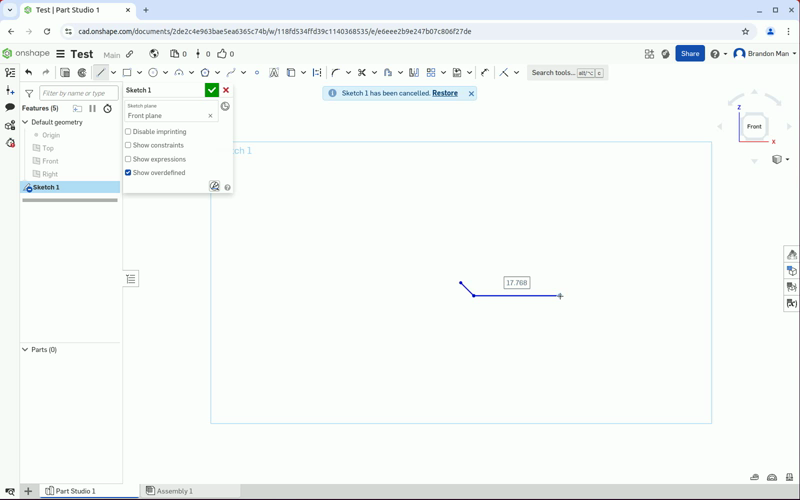
mouse_move(589, 295)
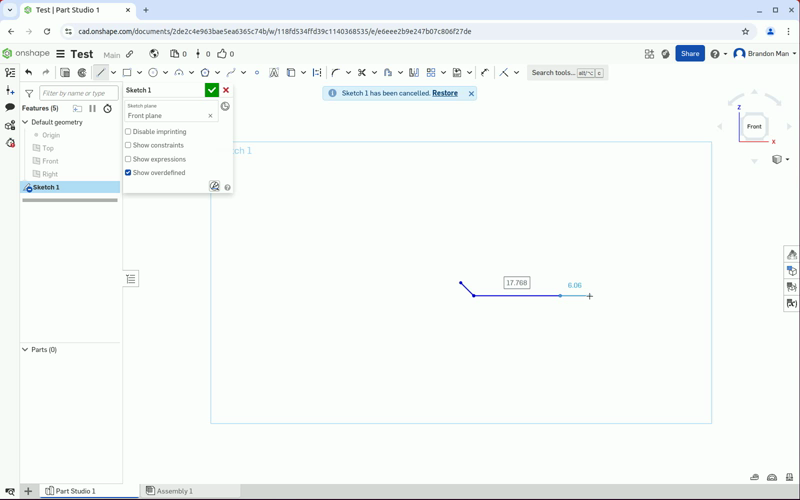
mouse_move(573, 282)
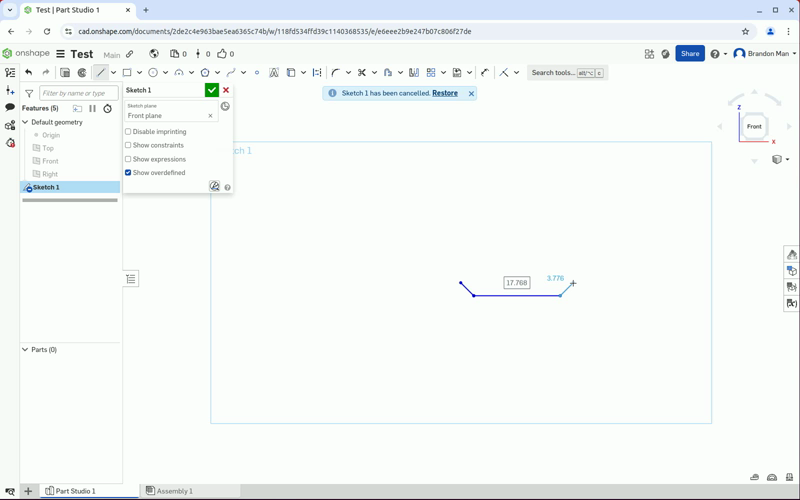
click(573, 282)
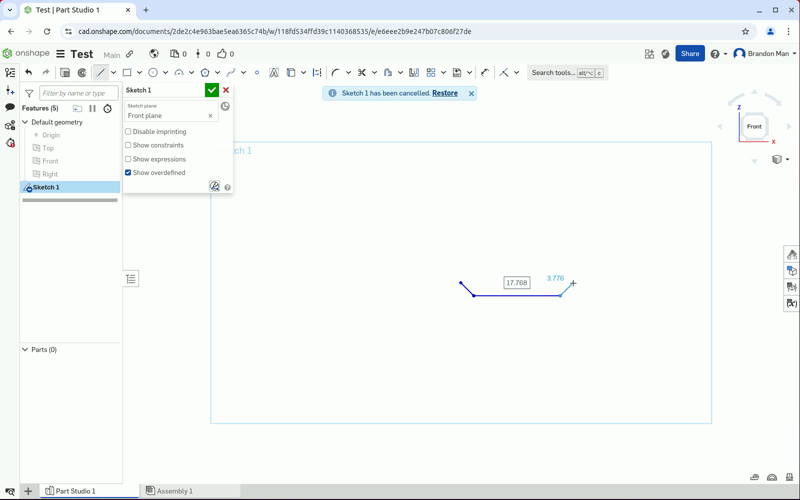
key_up(shift)
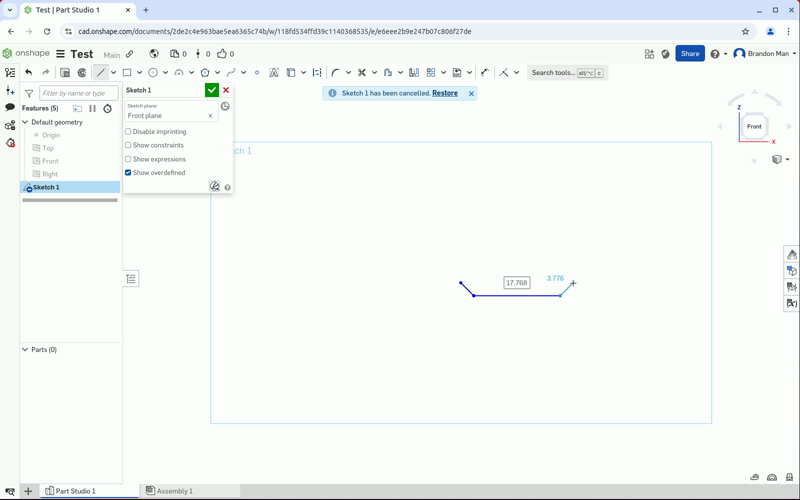
key_down(shift)
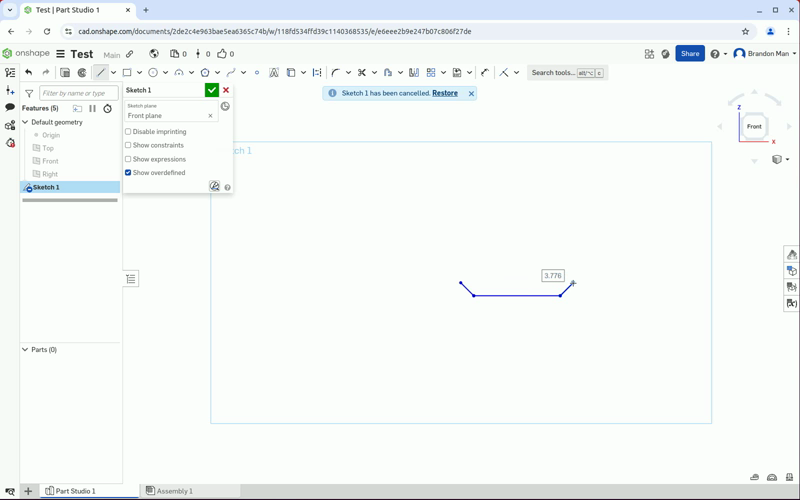
mouse_move(460, 282)
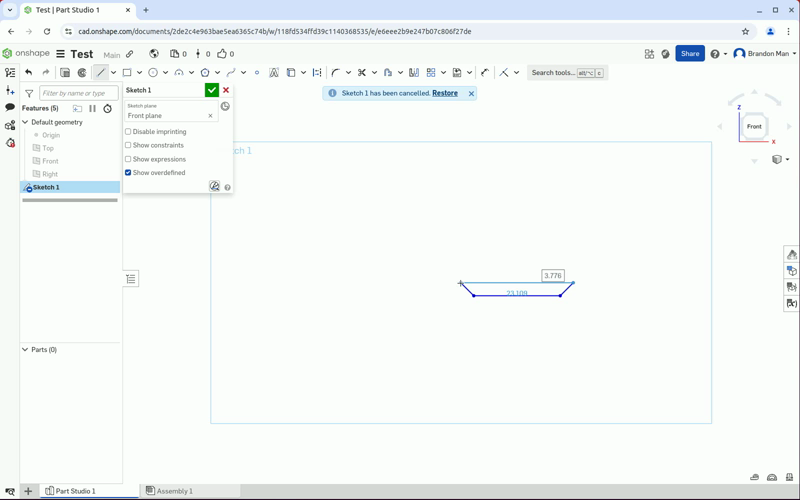
key_up(shift)
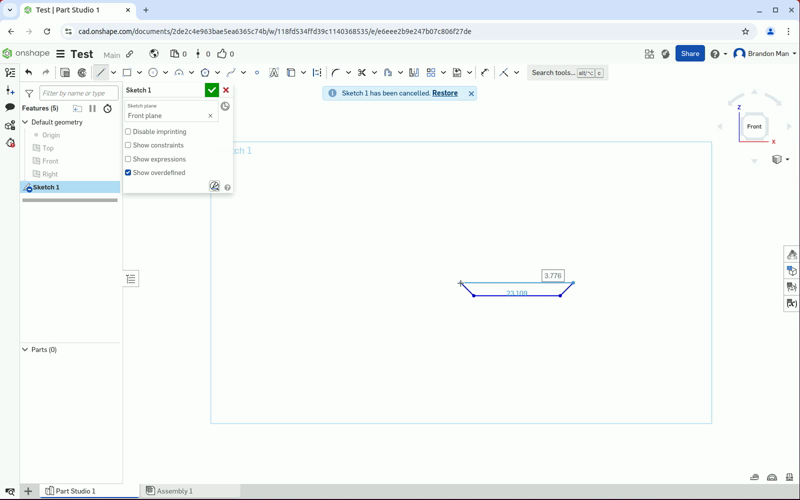
click(460, 282)
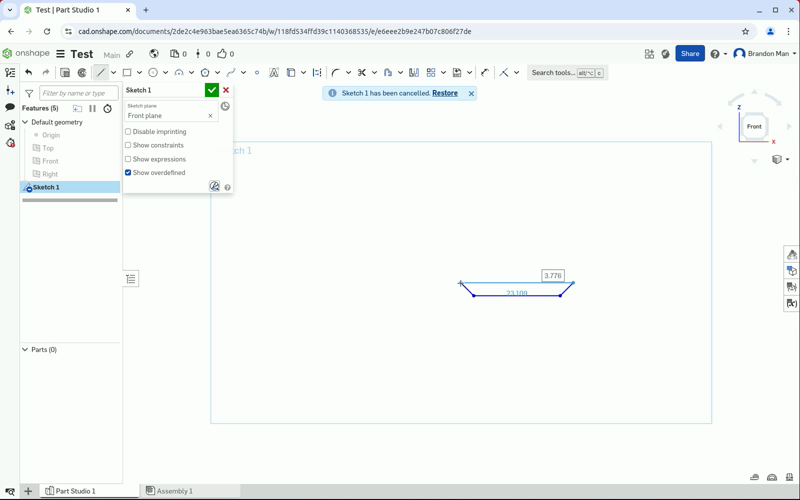
key(esc)
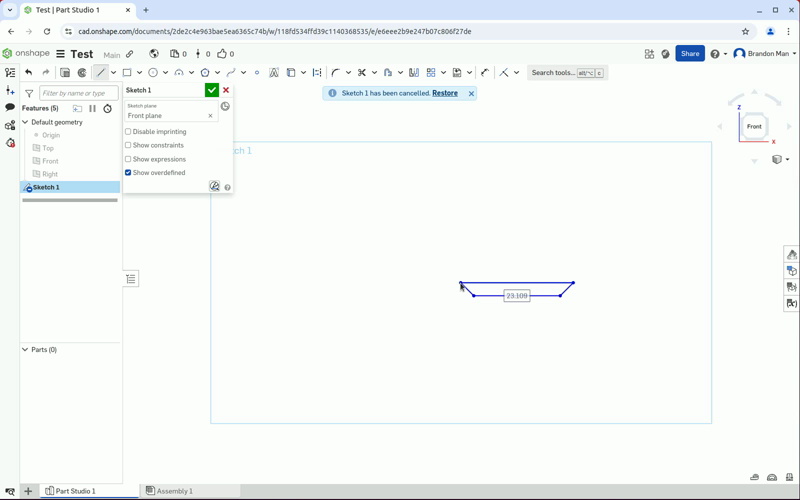
mouse_move(477, 290)
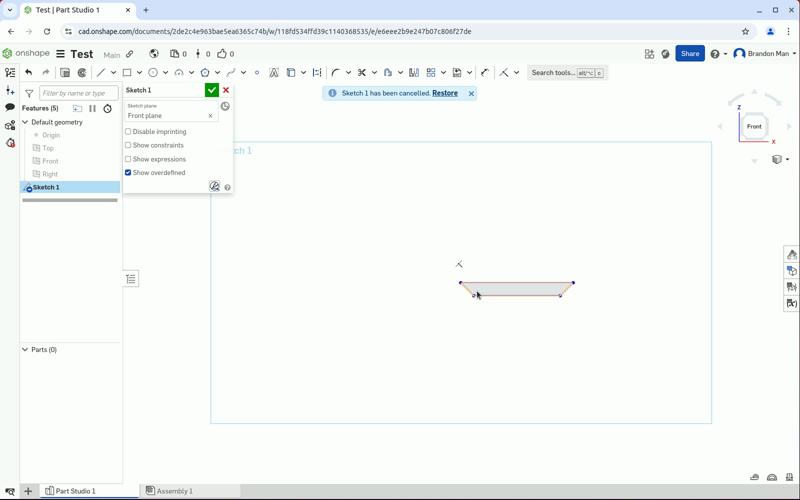
scroll(6)
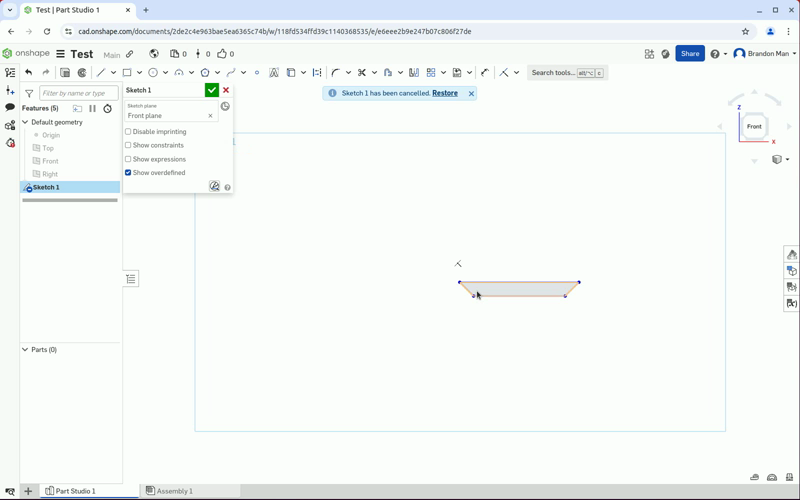
scroll(6)
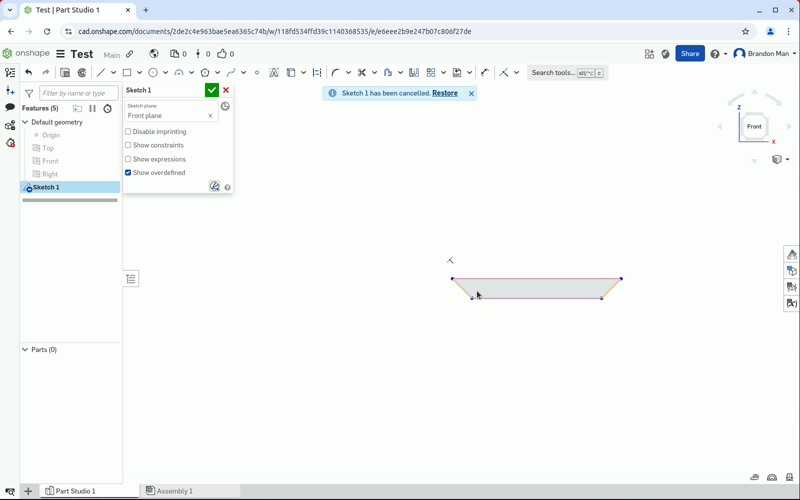
scroll(6)
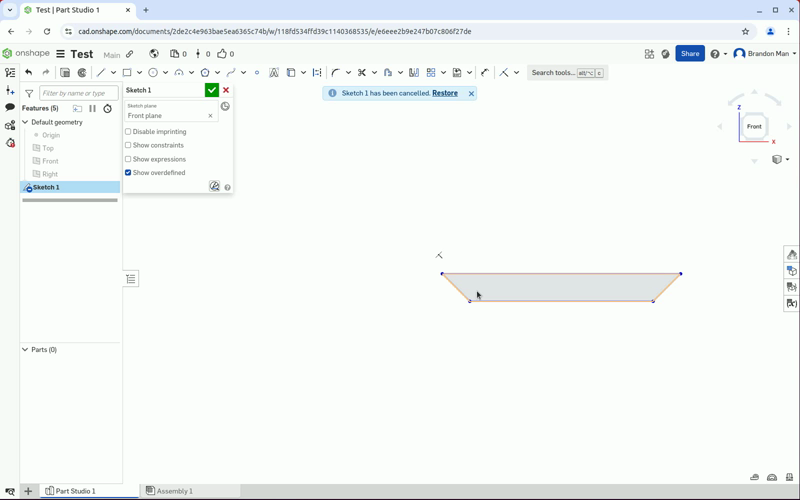
scroll(6)
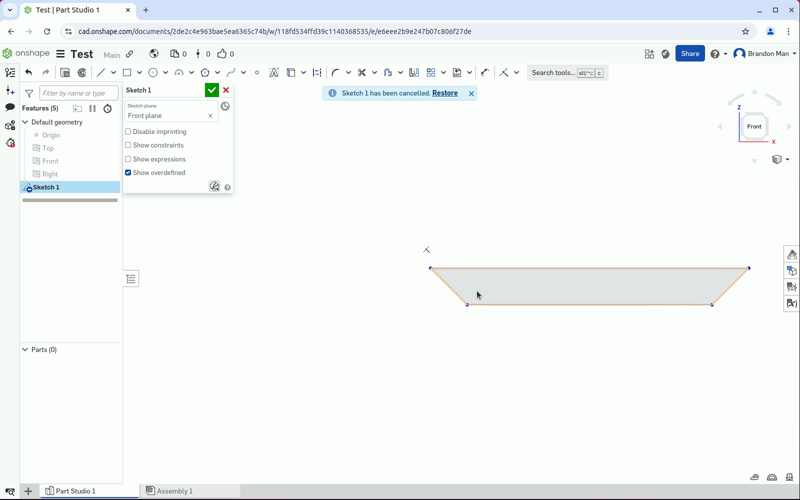
scroll(6)
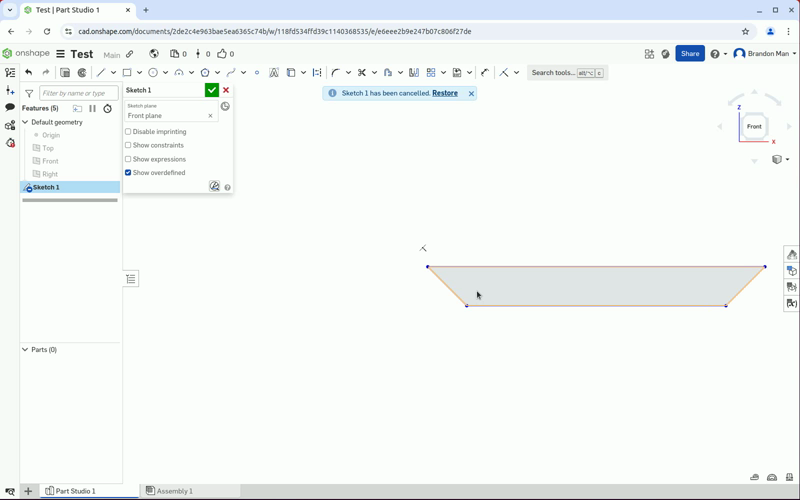
scroll(6)
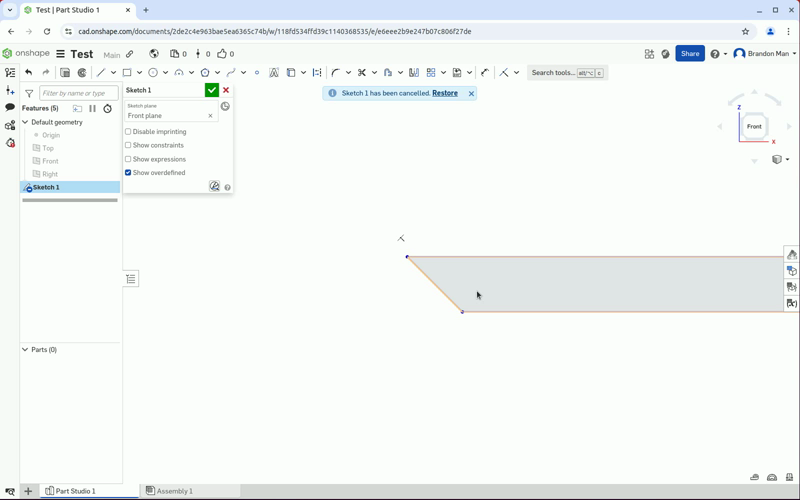
scroll(6)
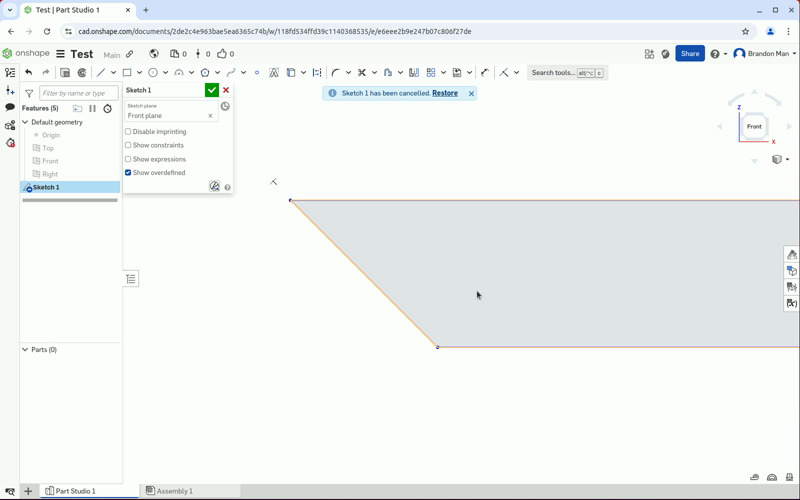
click(477, 290)
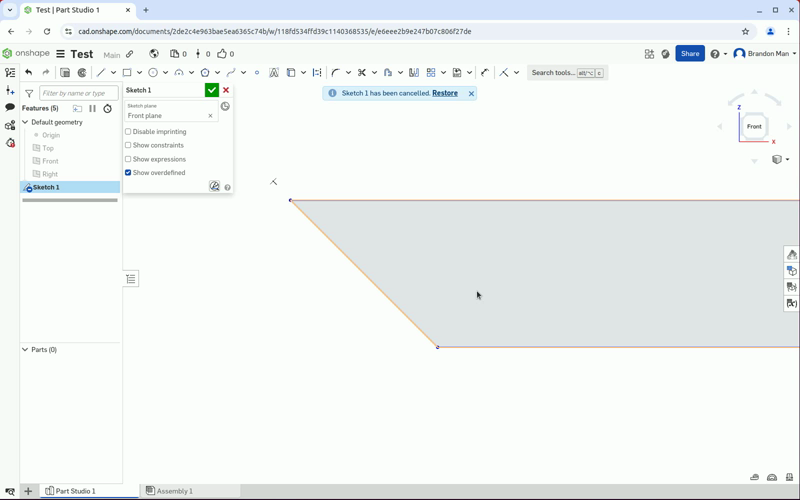
scroll(-6)
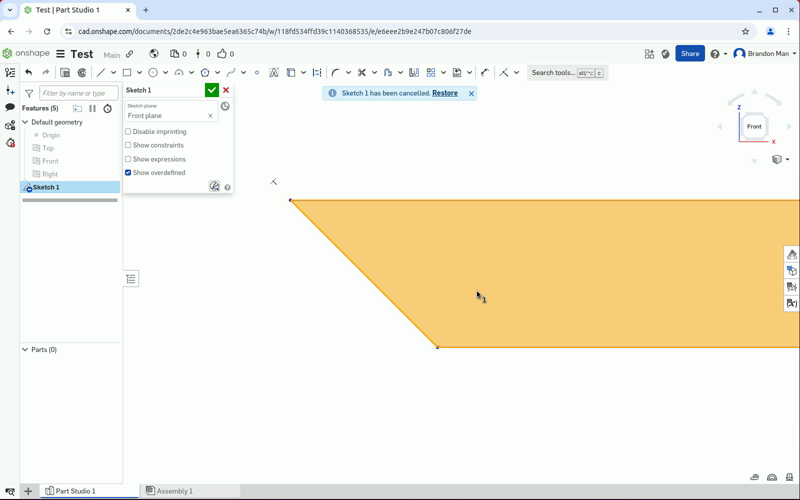
scroll(-6)
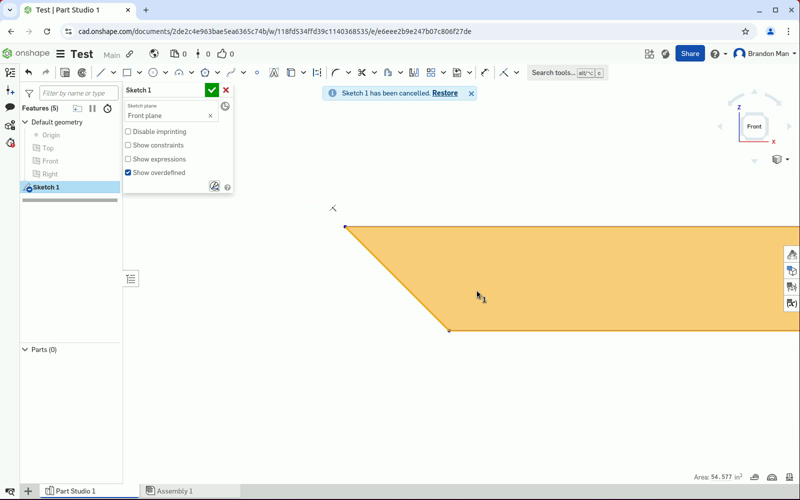
scroll(-6)
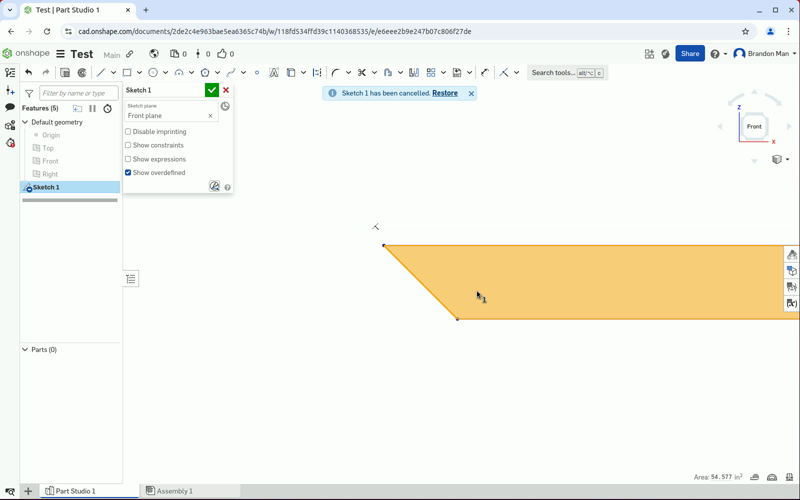
scroll(-6)
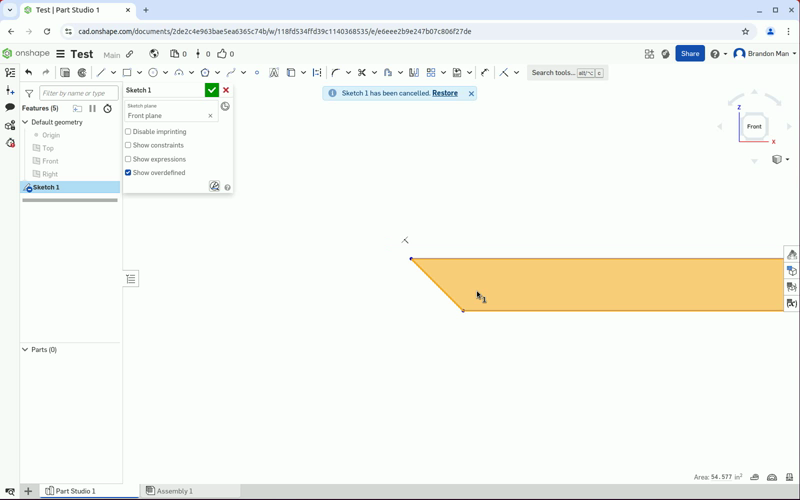
scroll(-6)
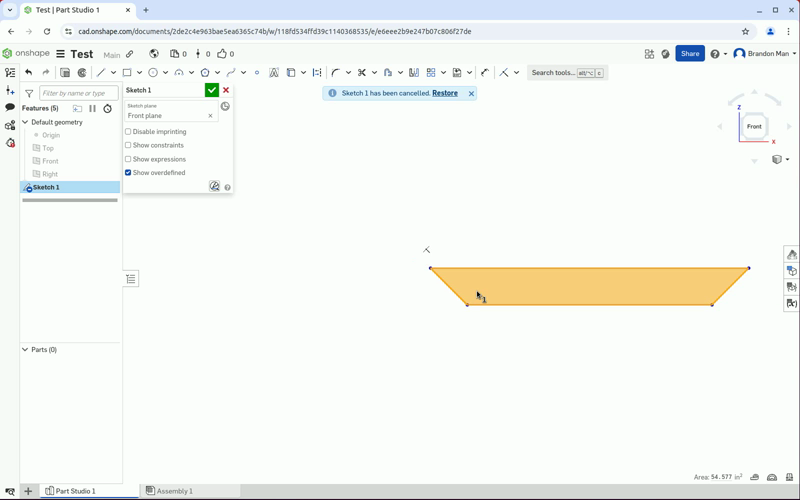
scroll(-6)
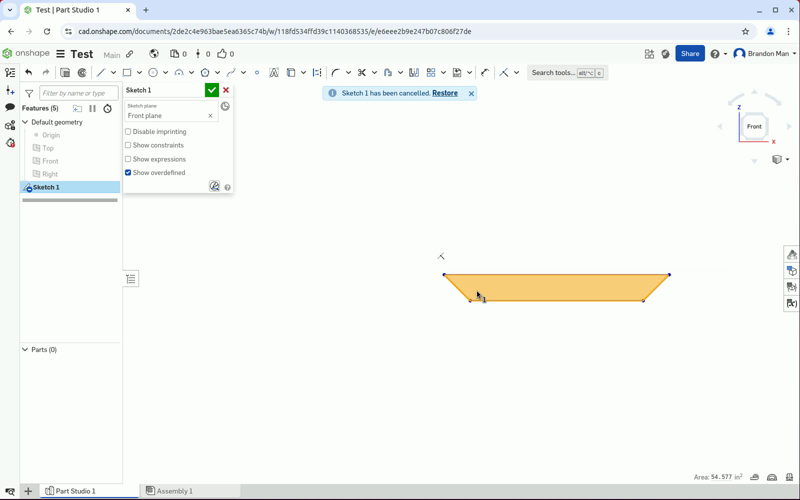
scroll(-6)
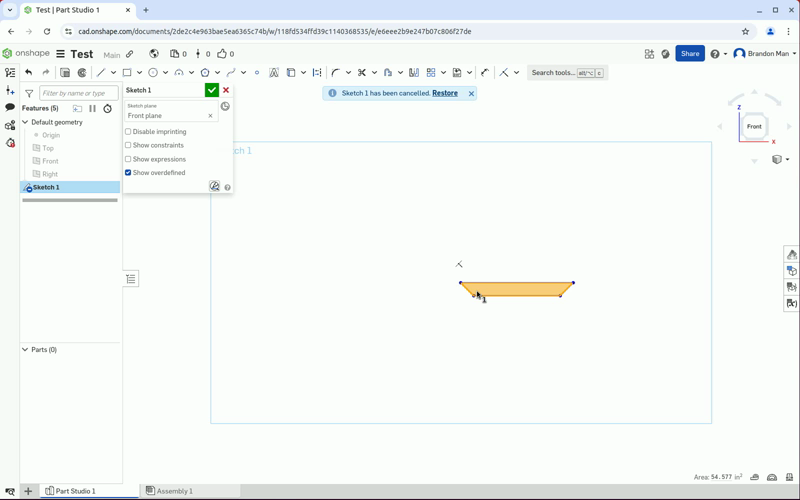
mouse_move(73, 352)
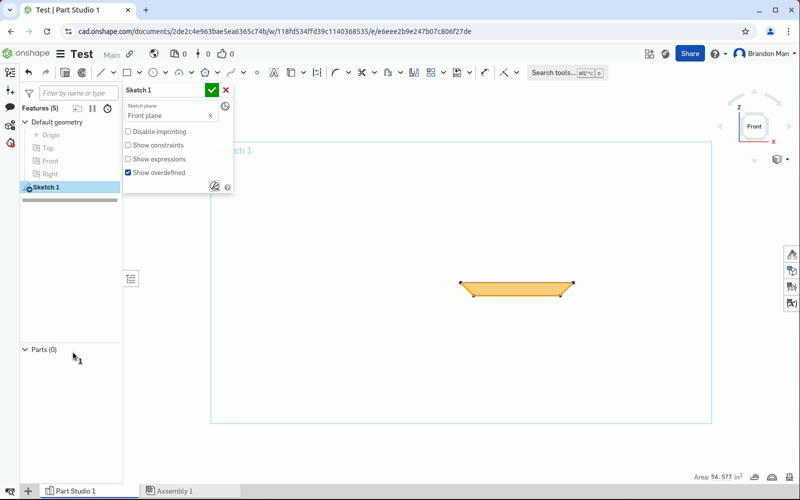
key(shift+y)
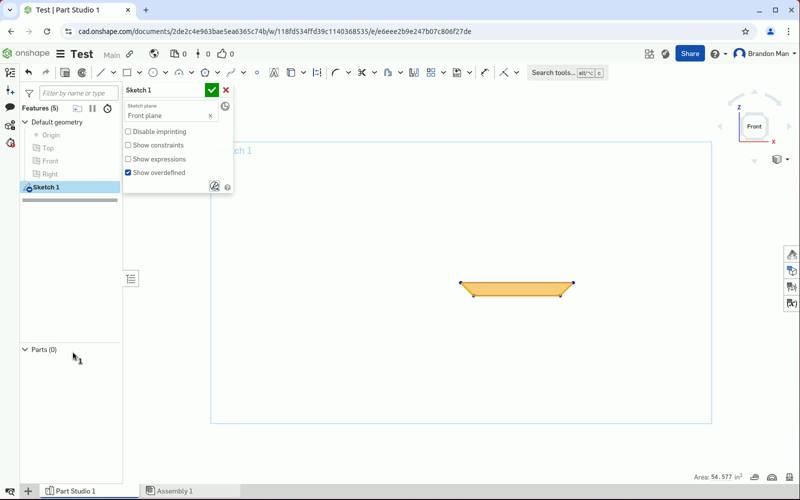
key(shift+e)
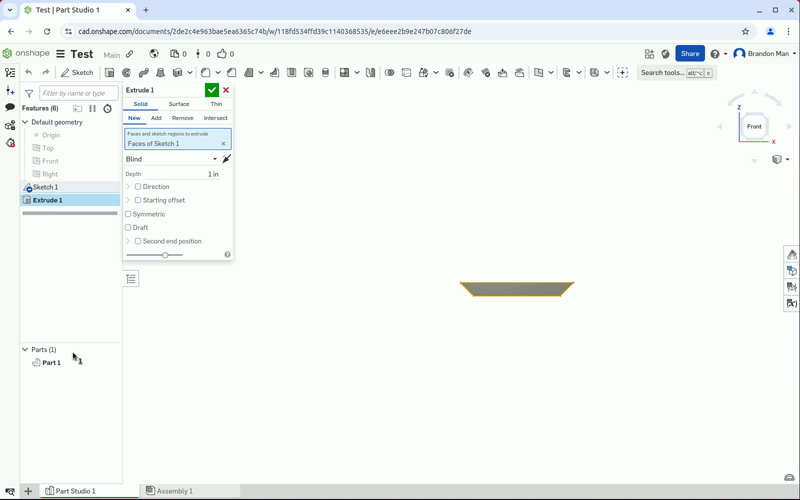
mouse_move(143, 106)
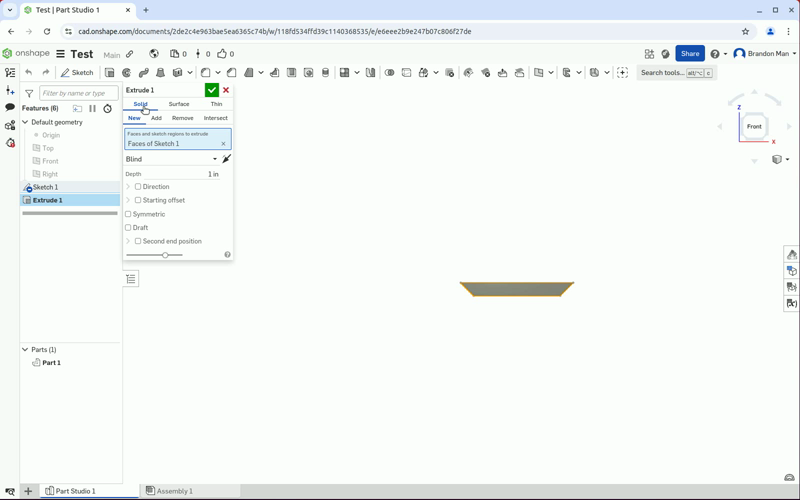
click(143, 106)
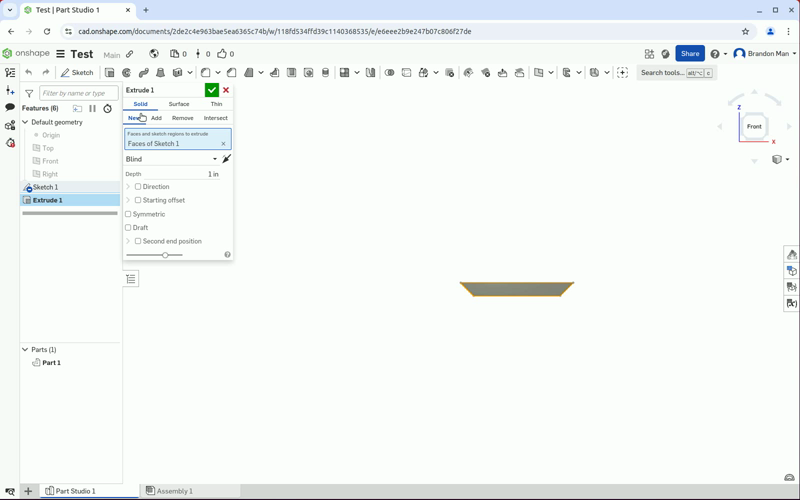
mouse_move(137, 120)
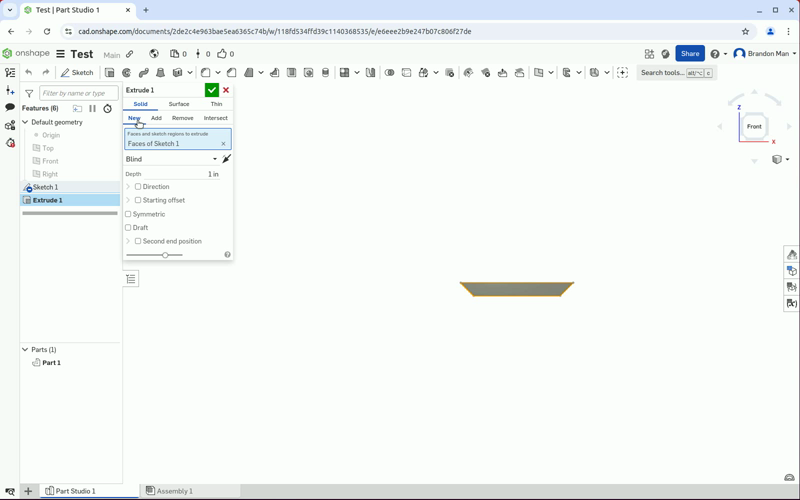
click(137, 120)
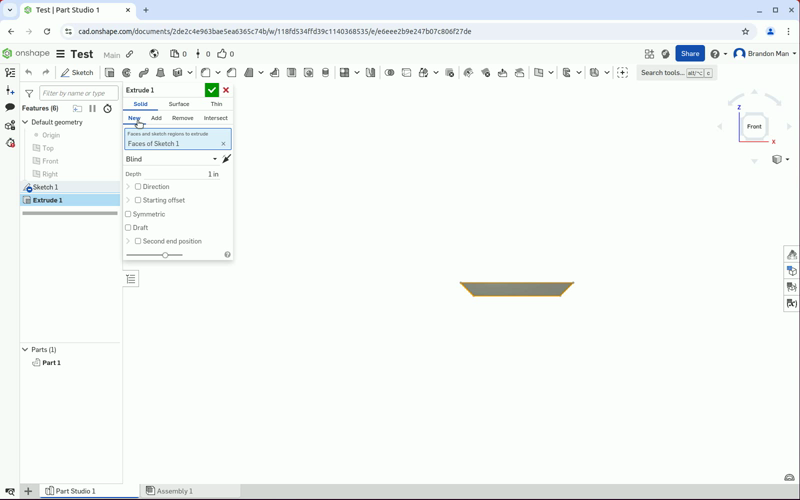
key(tab, 4)
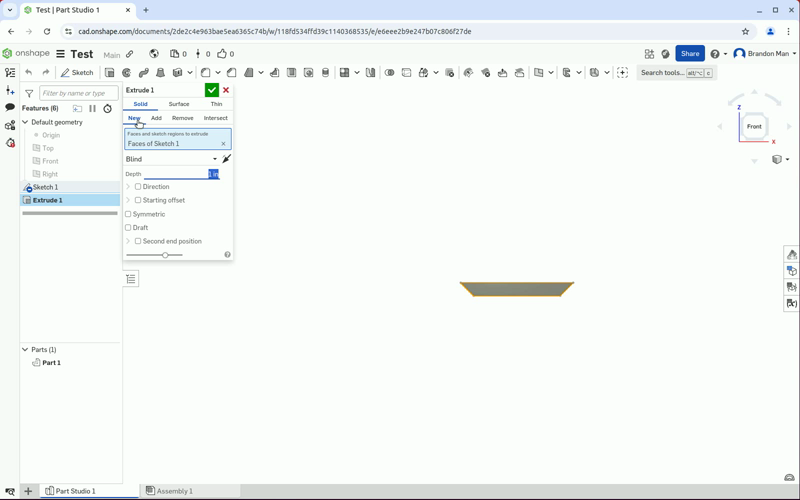
text(5.536)
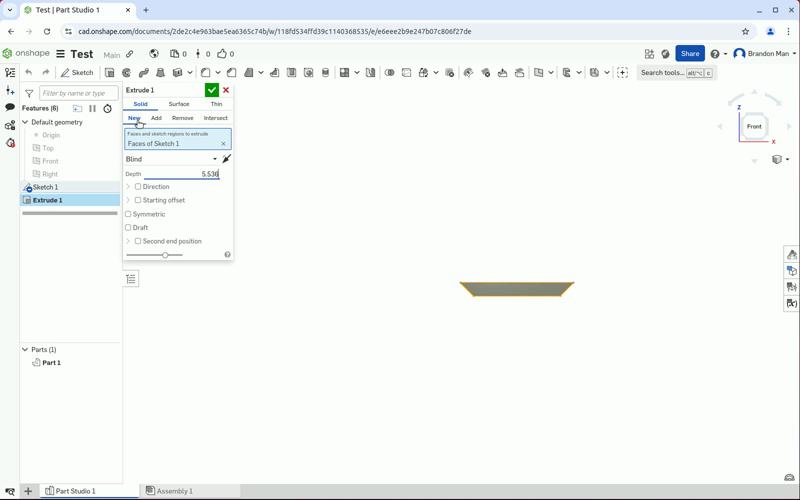
key(enter)
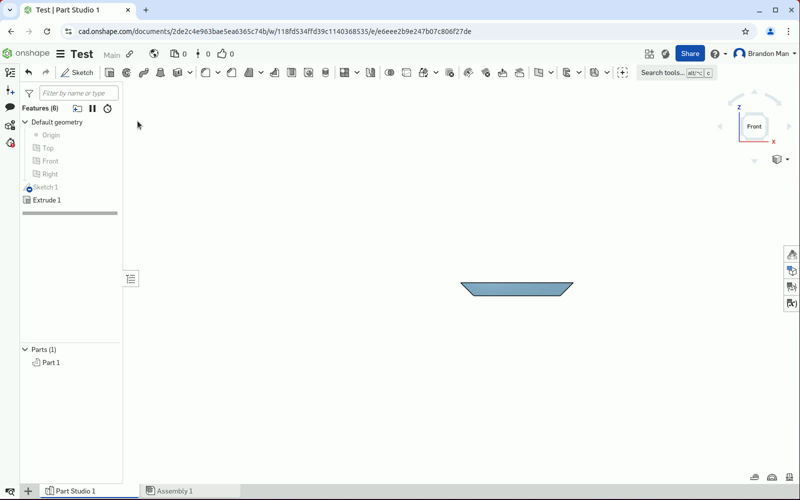
key(shift+h)
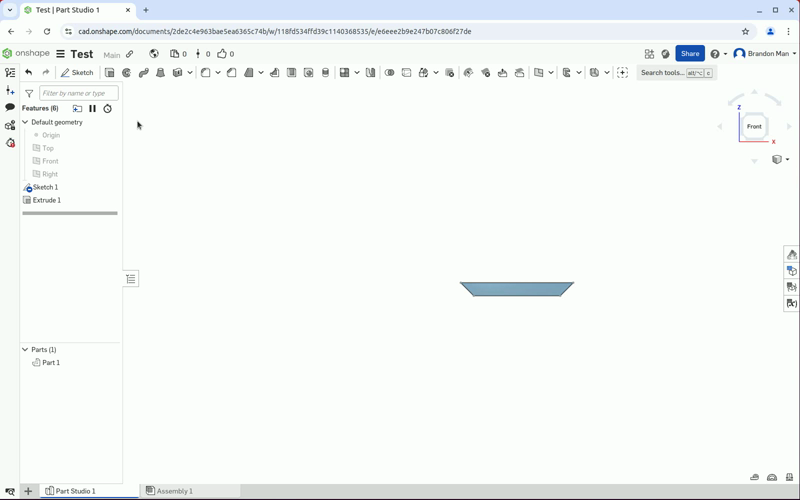
key(shift+h)
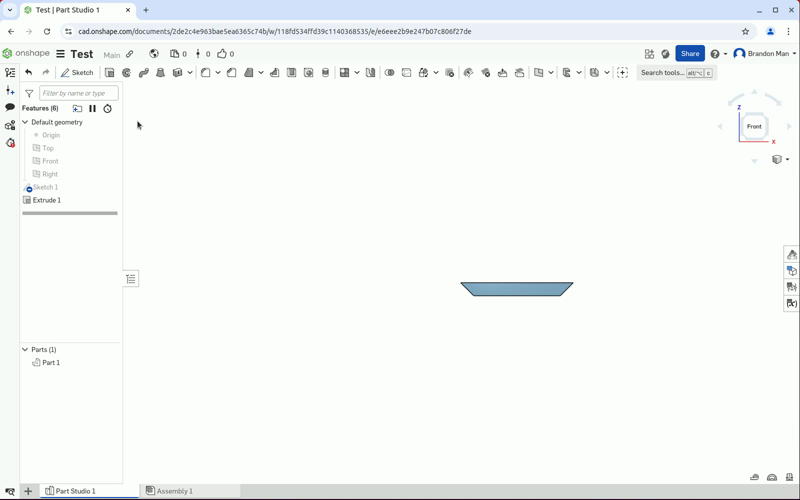
mouse_move(73, 189)
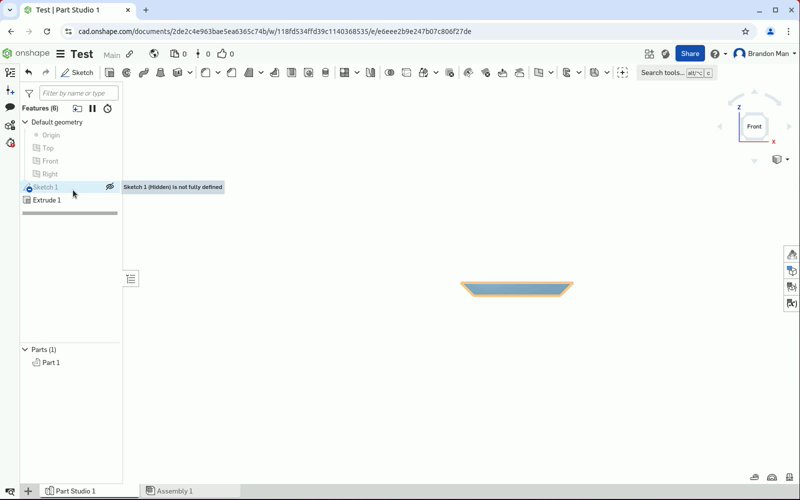
click(73, 189)
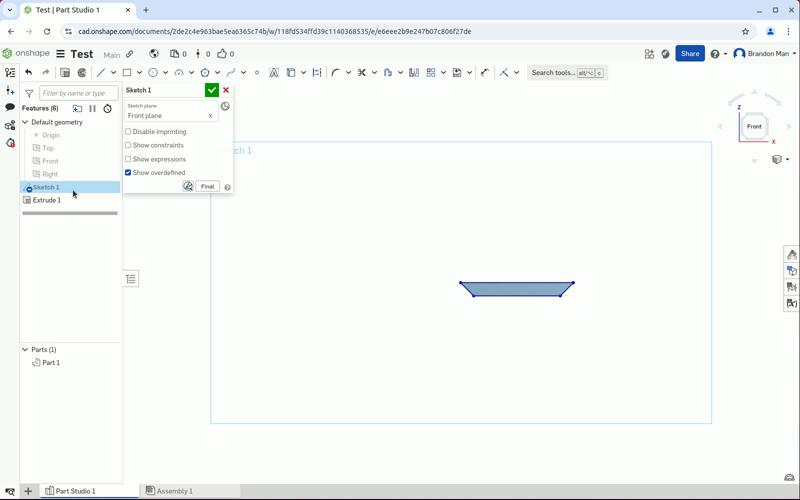
mouse_move(229, 92)
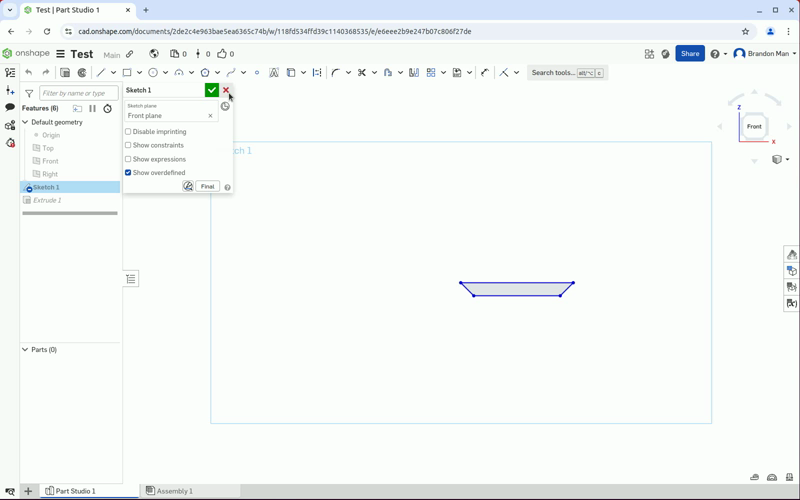
click(229, 92)
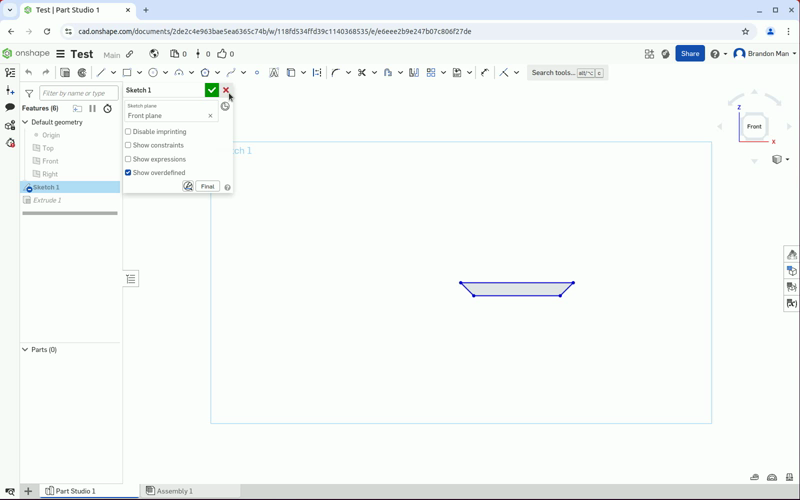
key(shift+s)
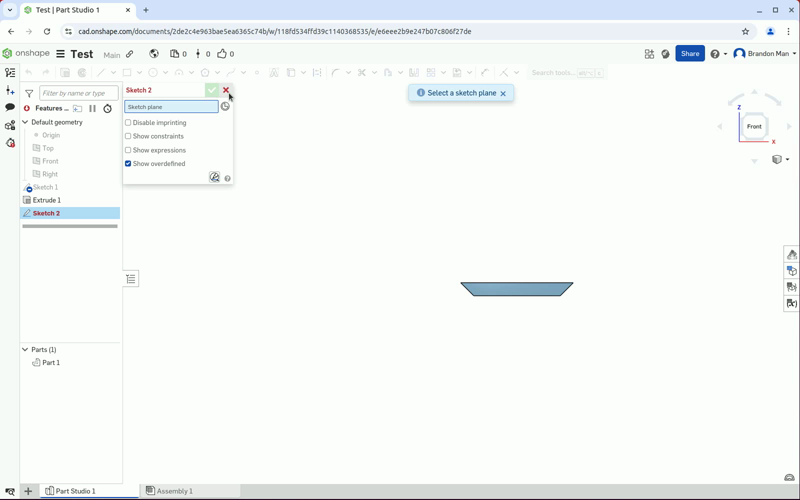
mouse_move(73, 163)
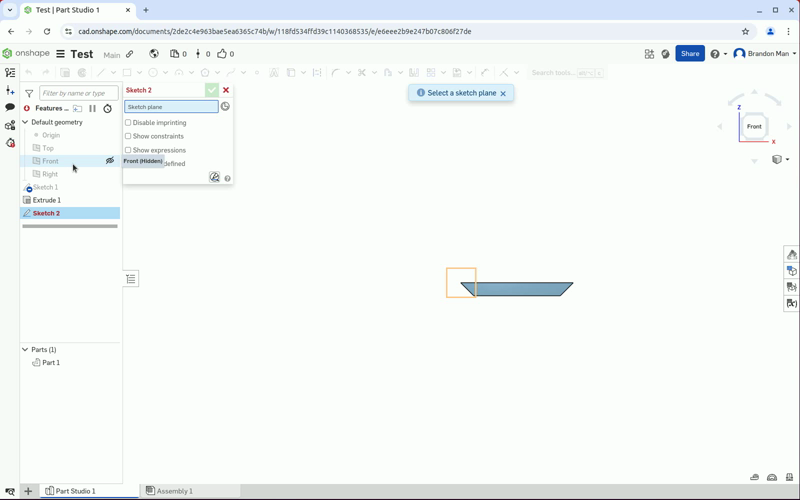
click(73, 163)
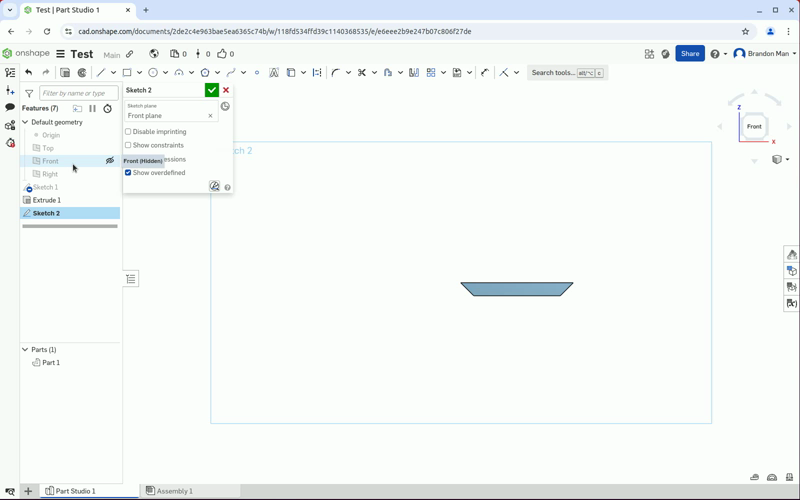
mouse_move(73, 352)
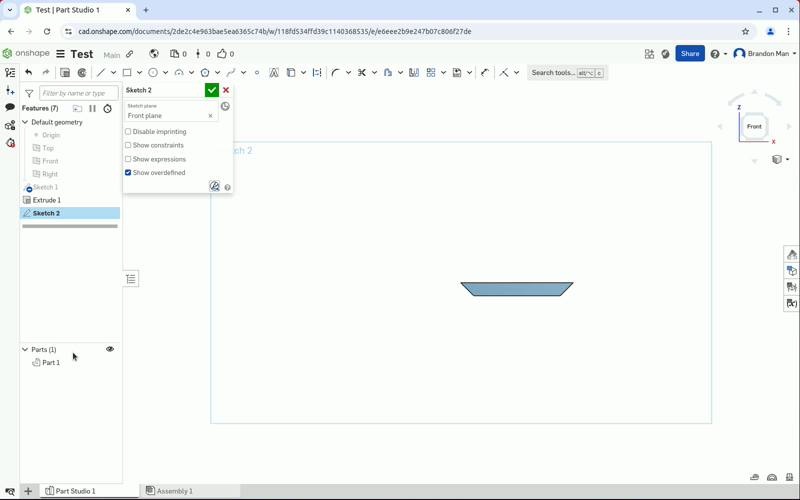
key(y)
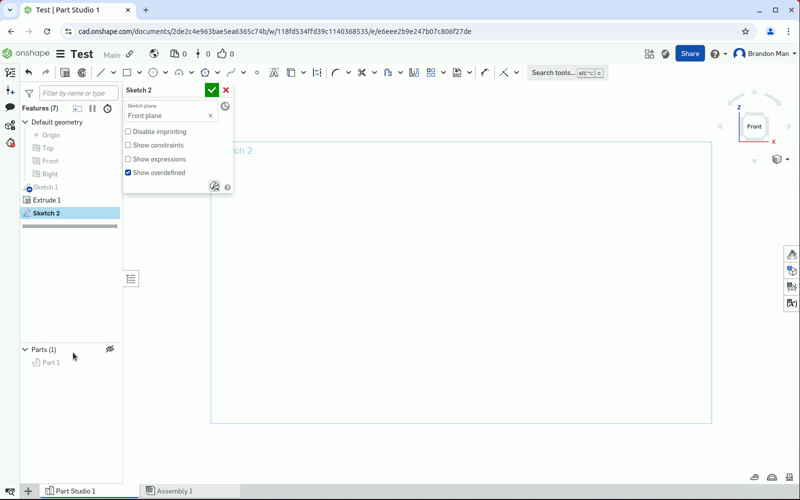
key(l)
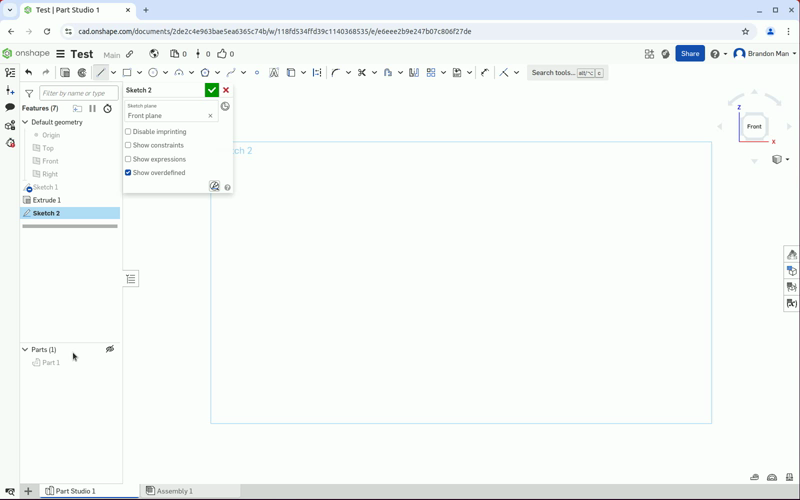
key_down(shift)
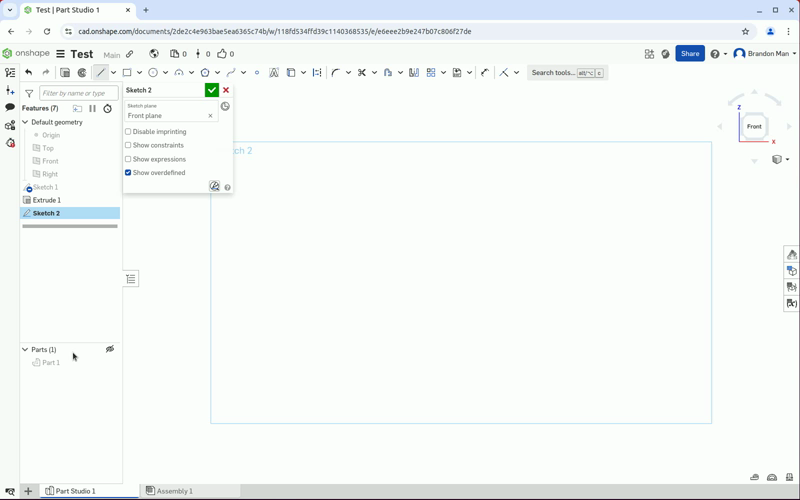
mouse_move(431, 228)
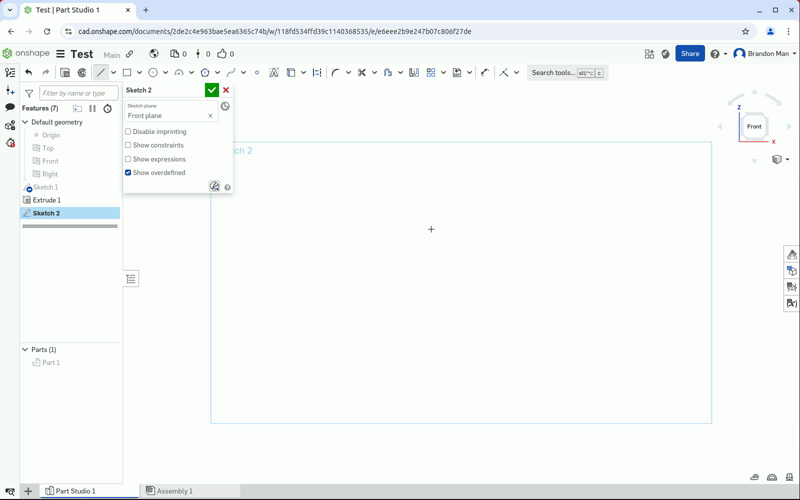
click(431, 228)
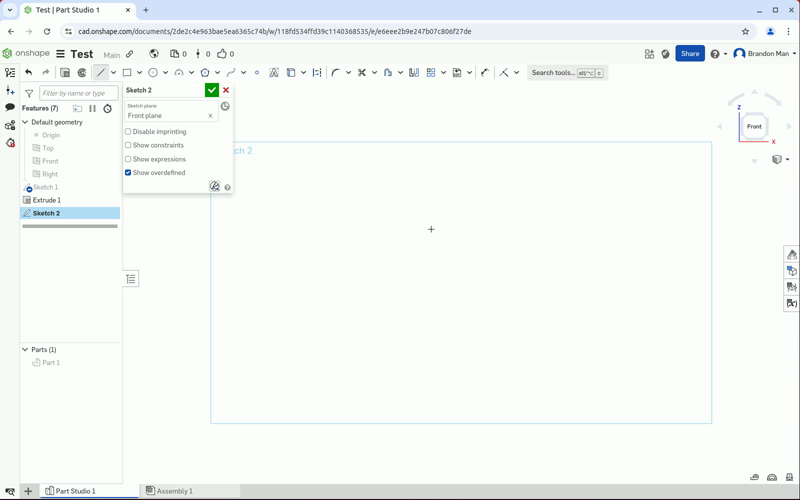
key_up(shift)
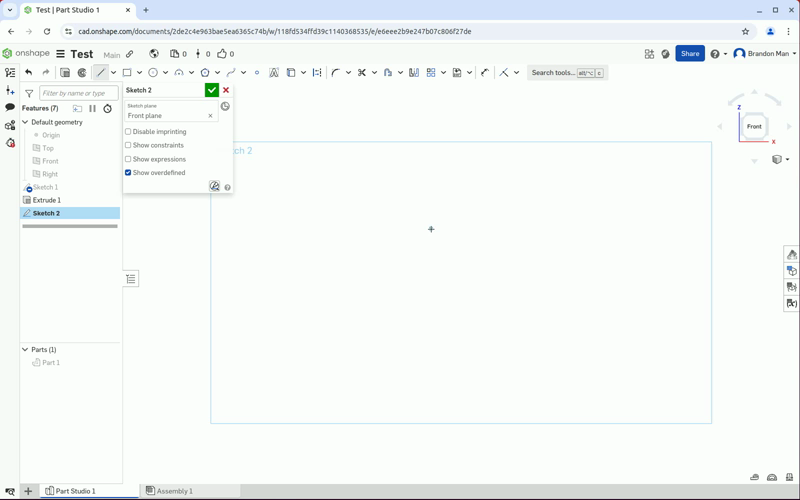
key_down(shift)
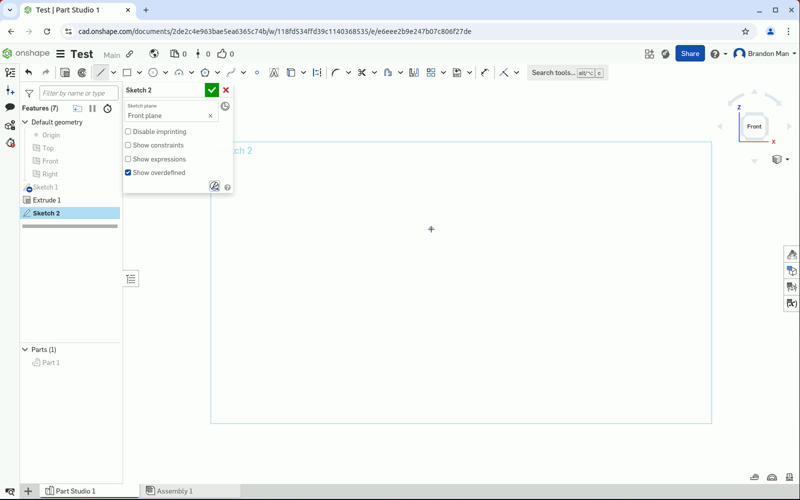
mouse_move(461, 228)
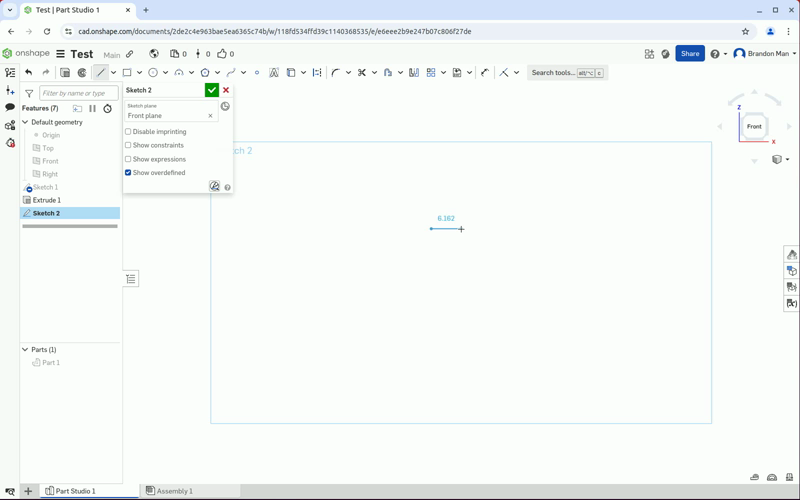
mouse_move(475, 254)
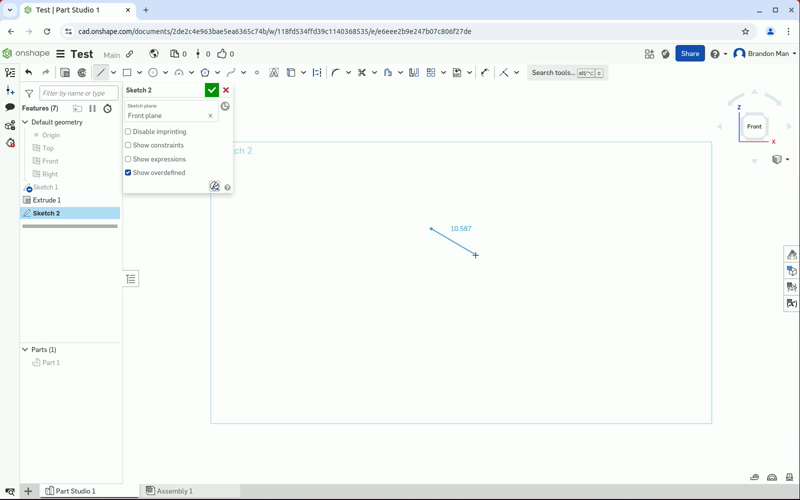
click(475, 254)
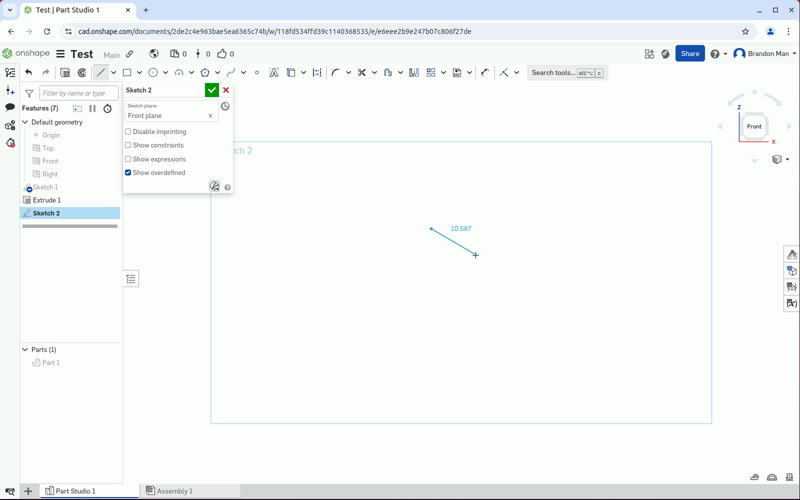
key_up(shift)
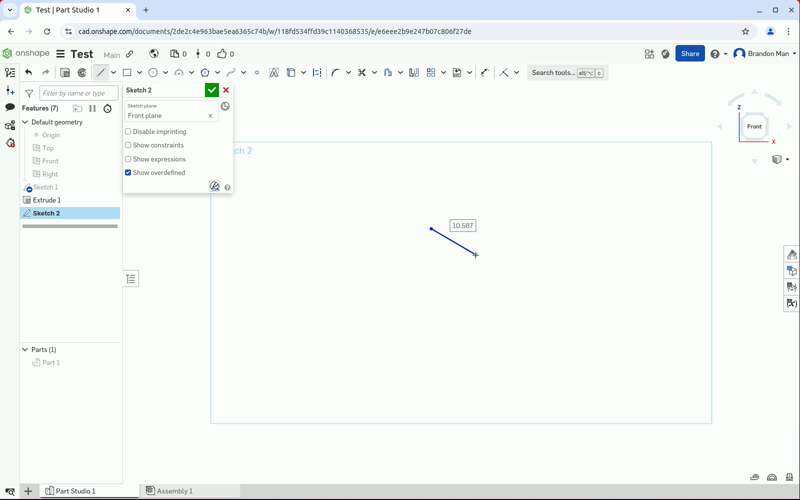
key_down(shift)
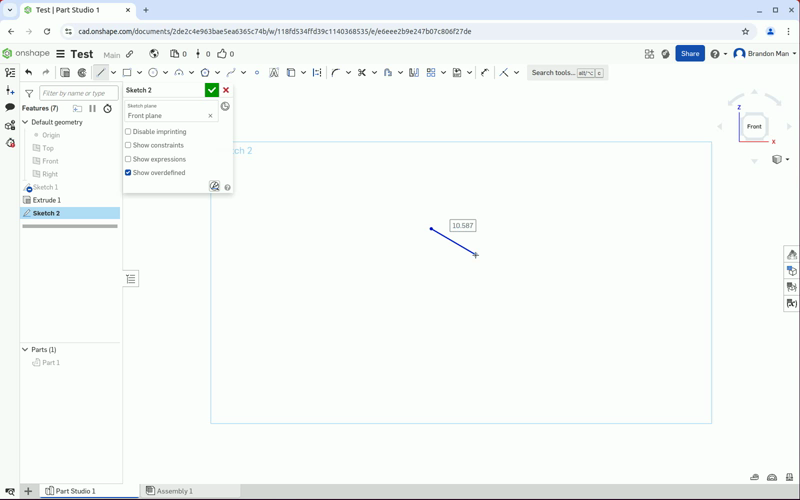
mouse_move(505, 254)
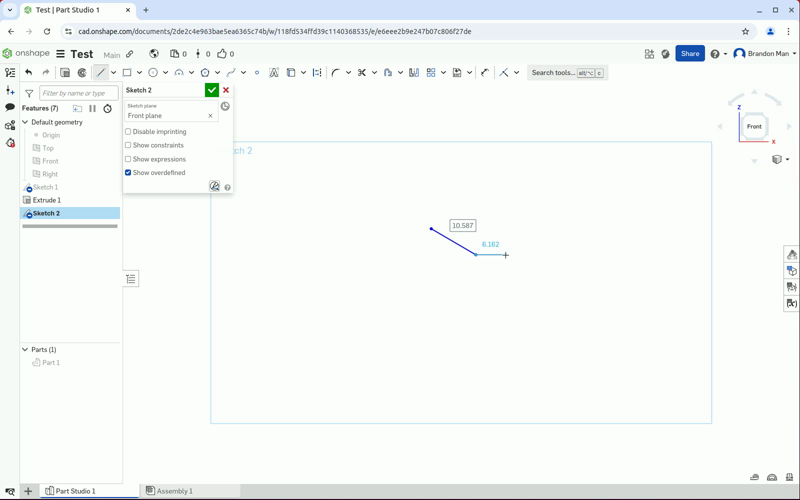
mouse_move(508, 254)
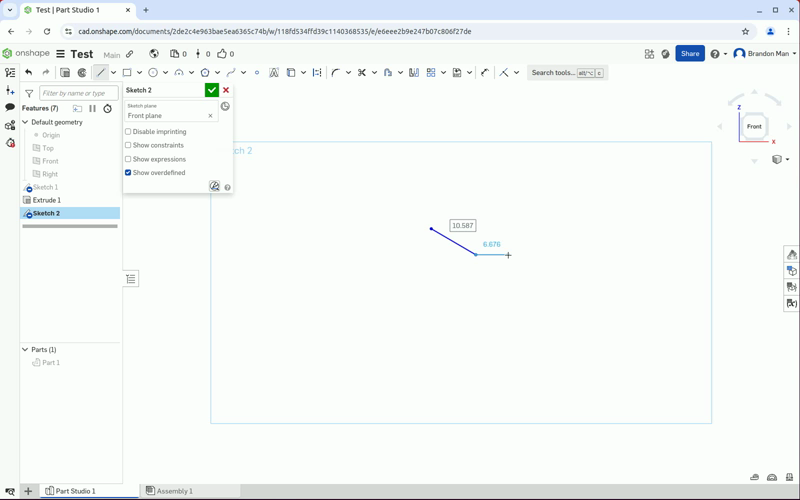
click(508, 254)
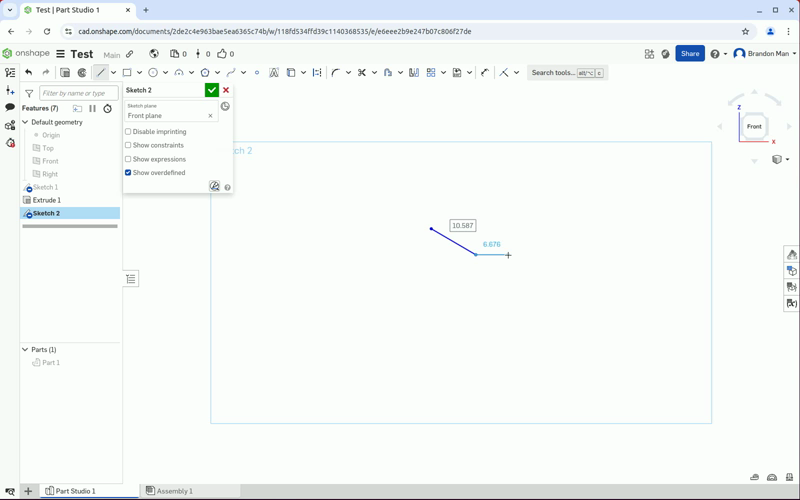
key_up(shift)
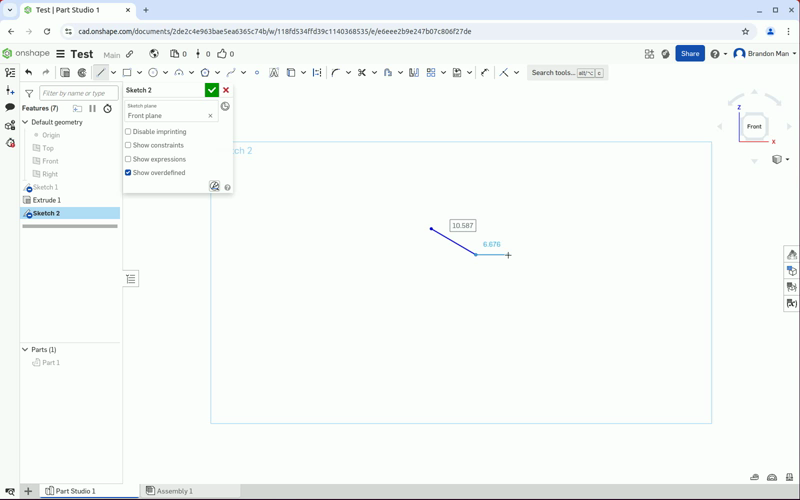
key_down(shift)
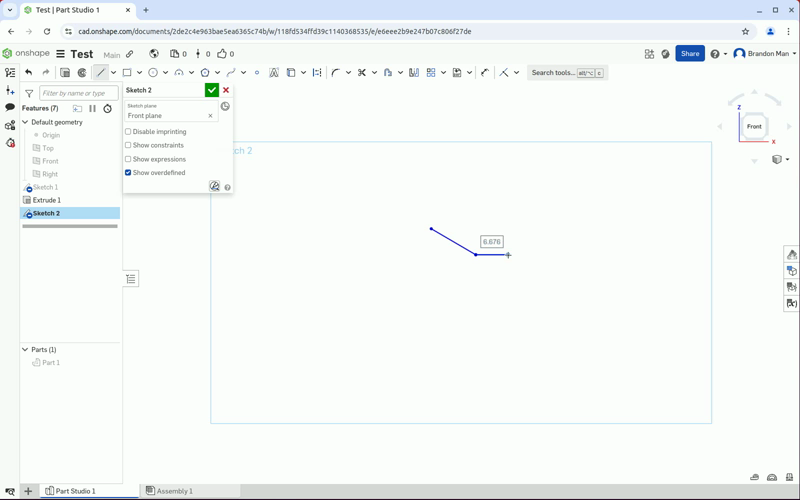
mouse_move(453, 214)
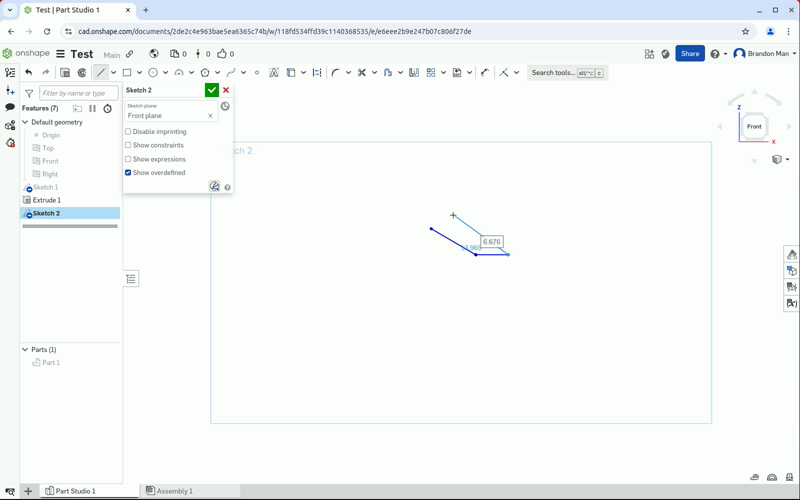
click(453, 214)
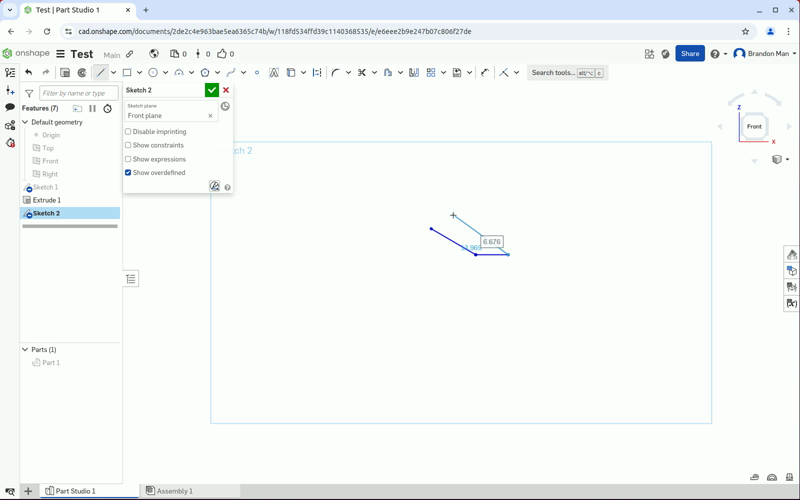
key_up(shift)
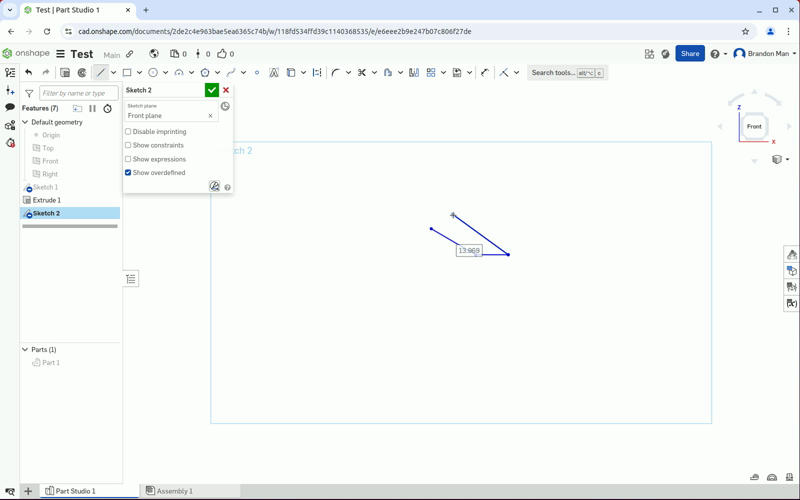
key_down(shift)
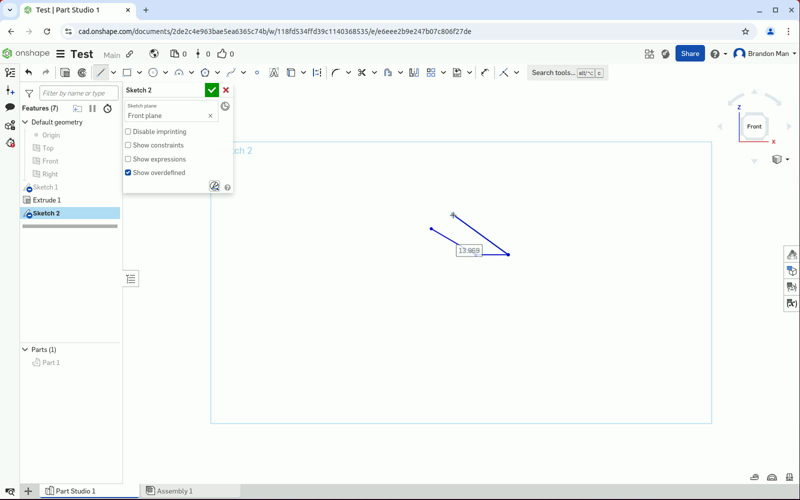
mouse_move(483, 214)
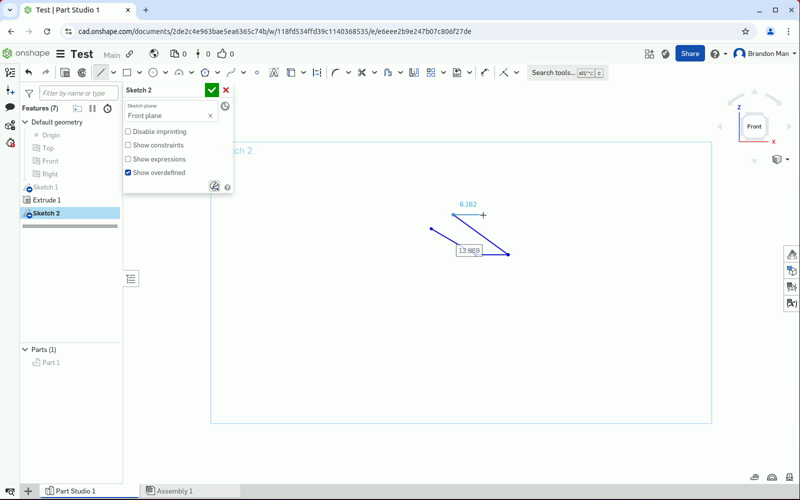
mouse_move(441, 214)
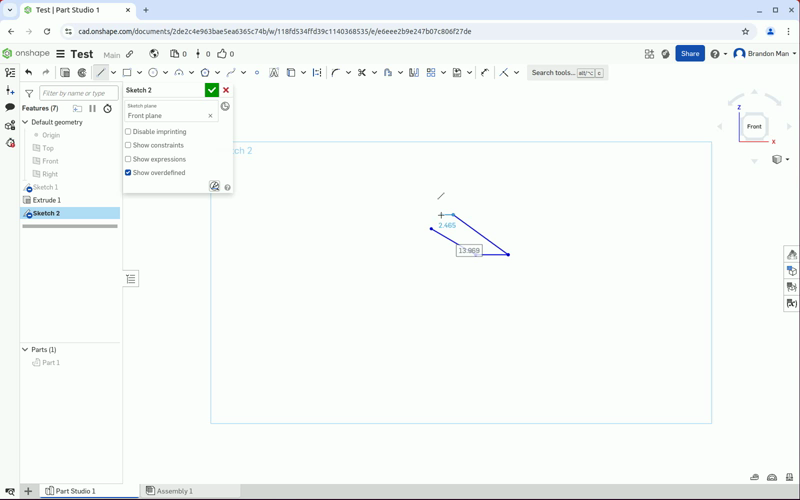
click(441, 214)
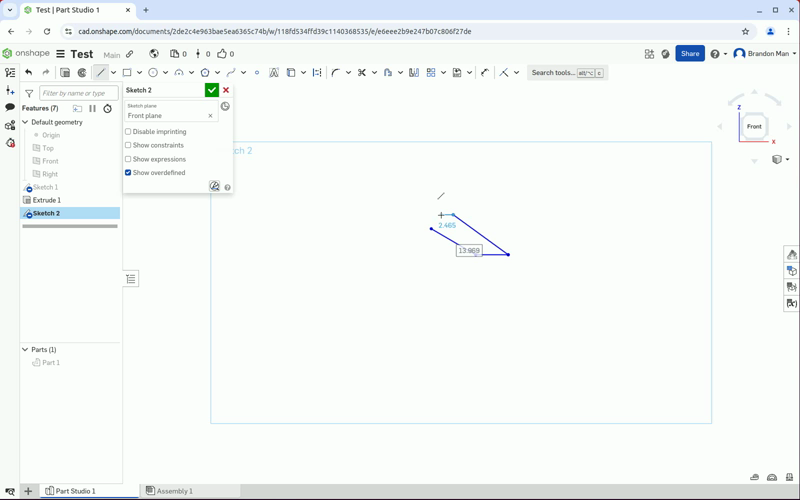
key_up(shift)
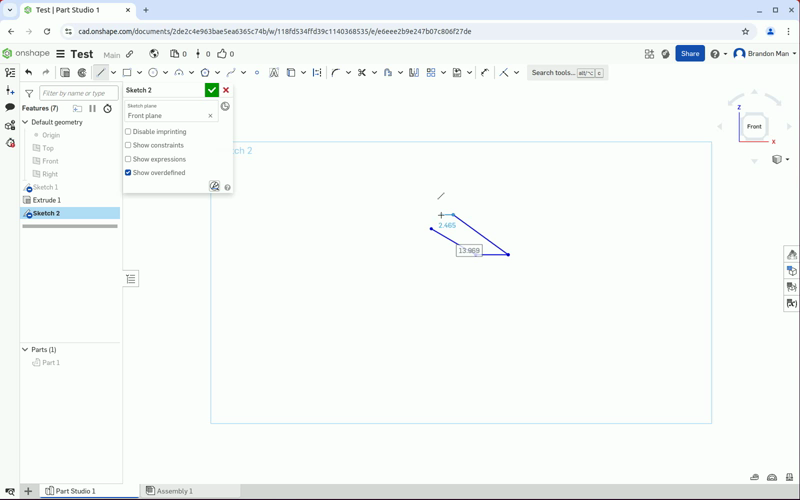
key_down(shift)
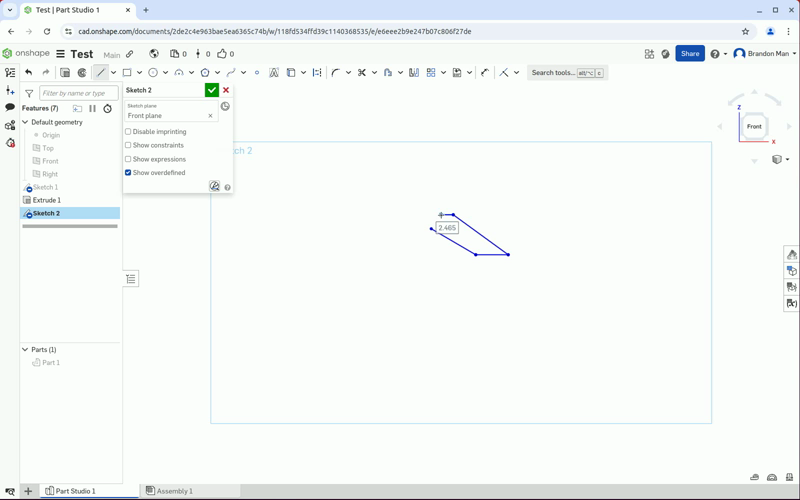
mouse_move(471, 214)
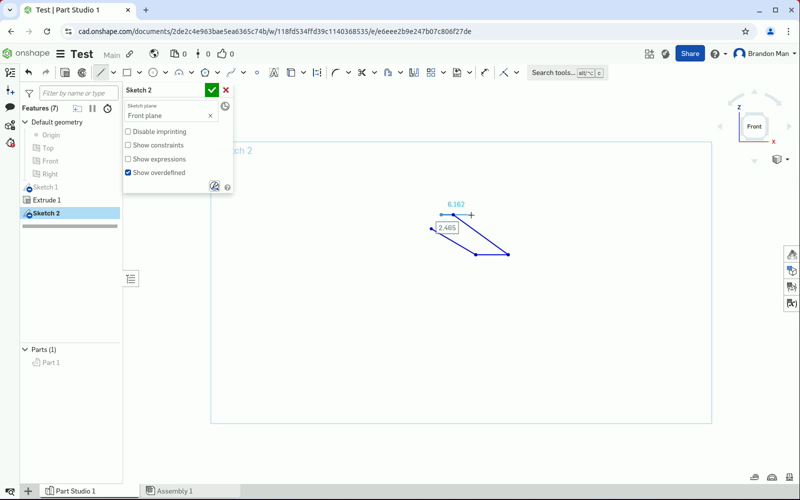
mouse_move(431, 223)
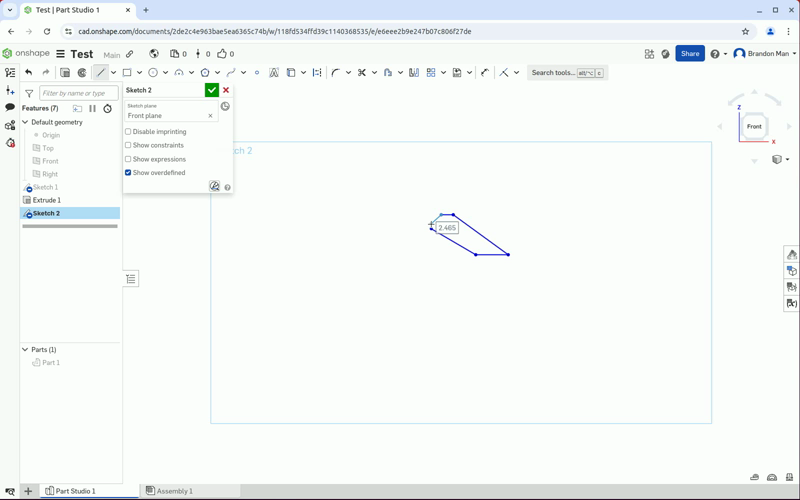
click(431, 223)
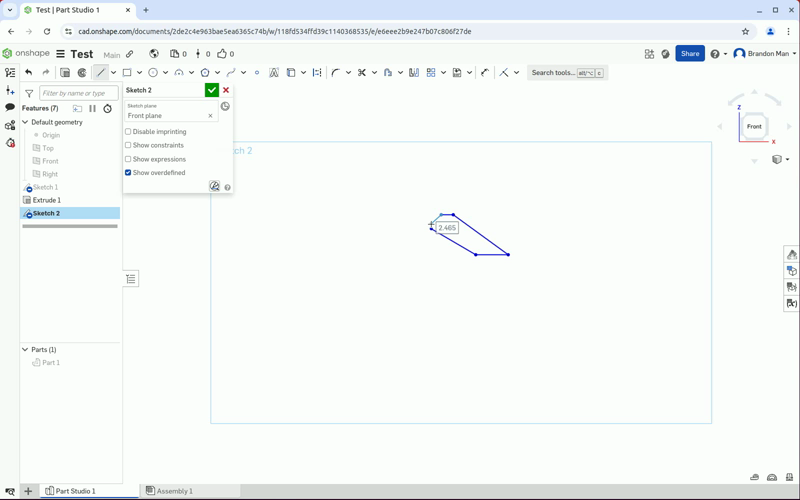
key_up(shift)
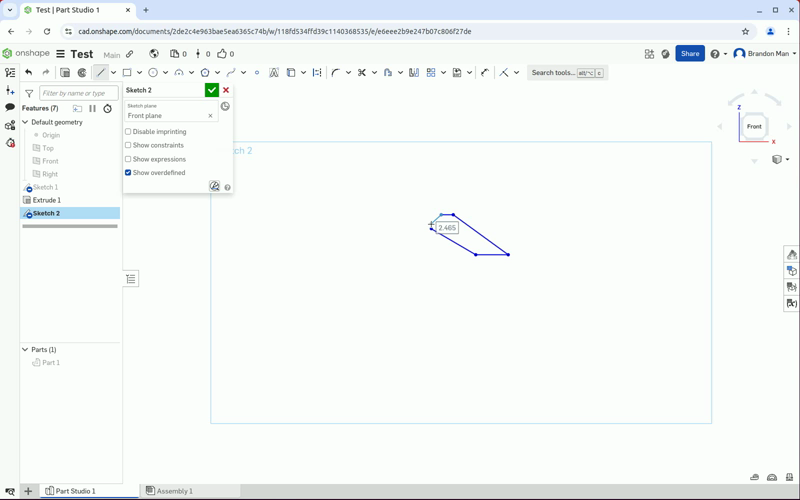
mouse_move(461, 223)
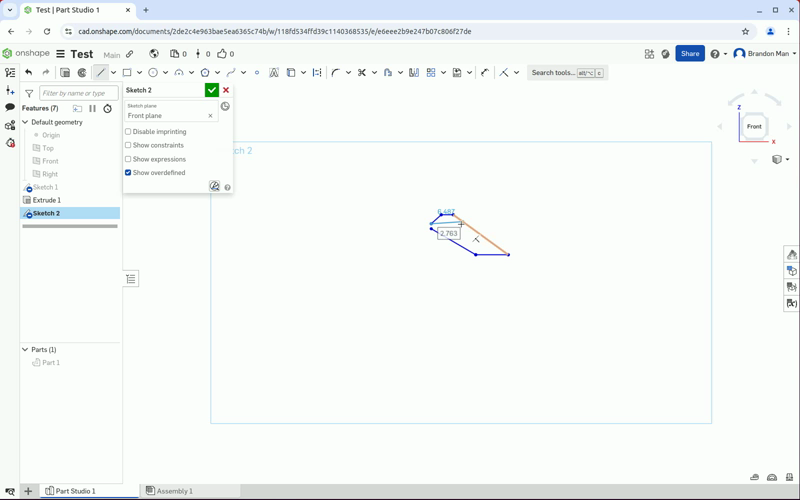
key_down(shift)
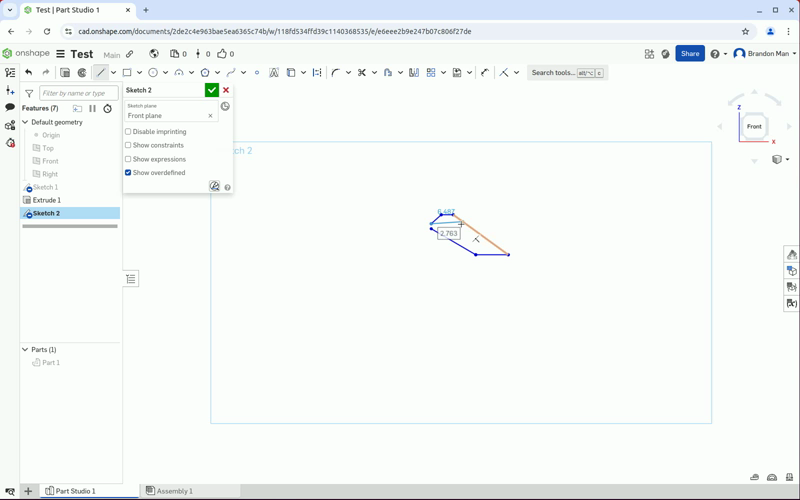
mouse_move(431, 228)
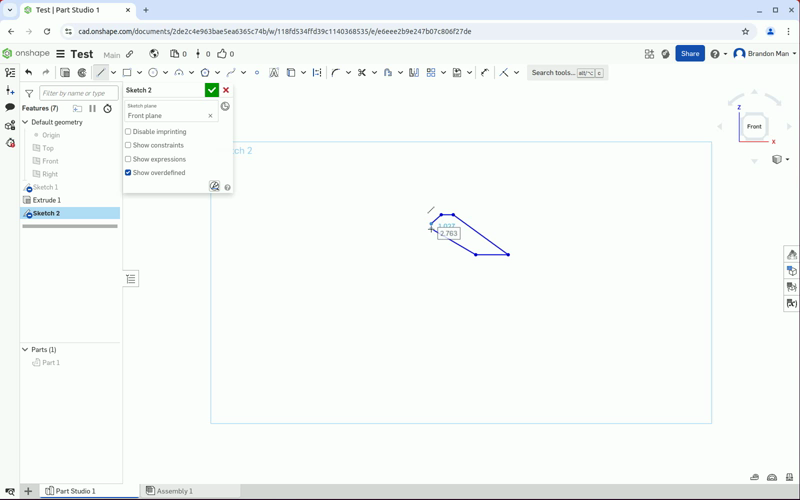
scroll(6)
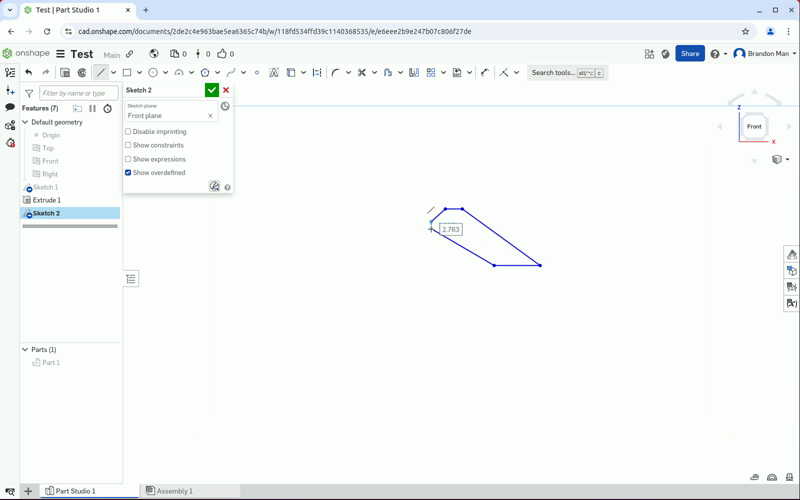
scroll(6)
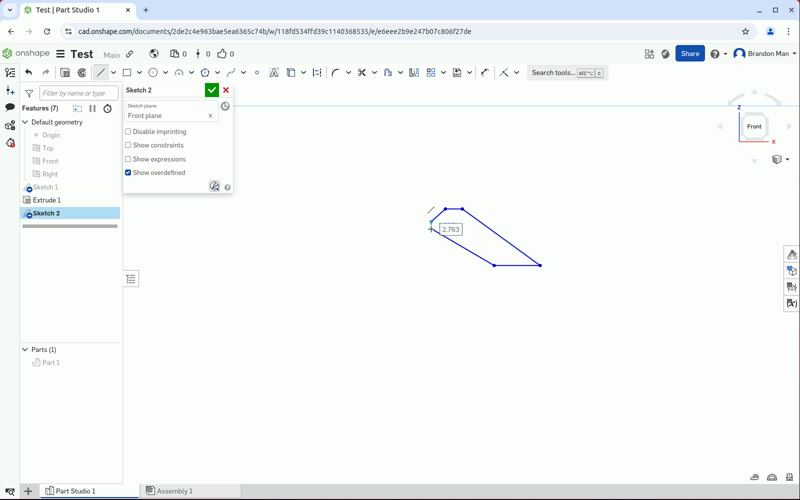
scroll(6)
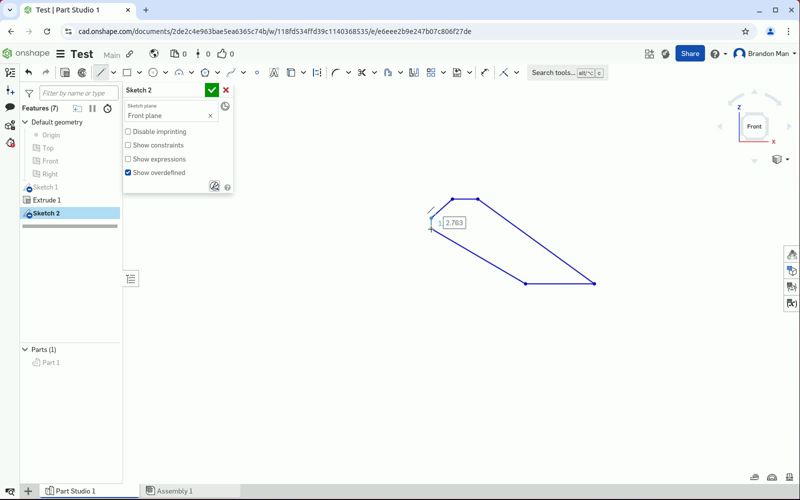
scroll(6)
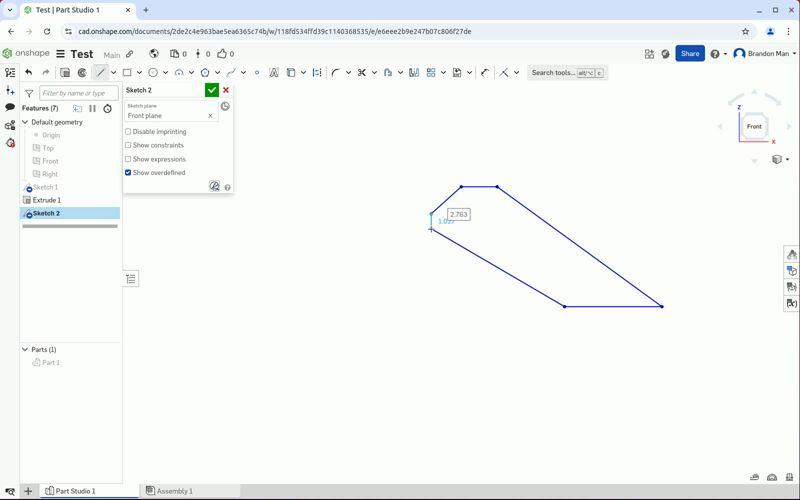
scroll(6)
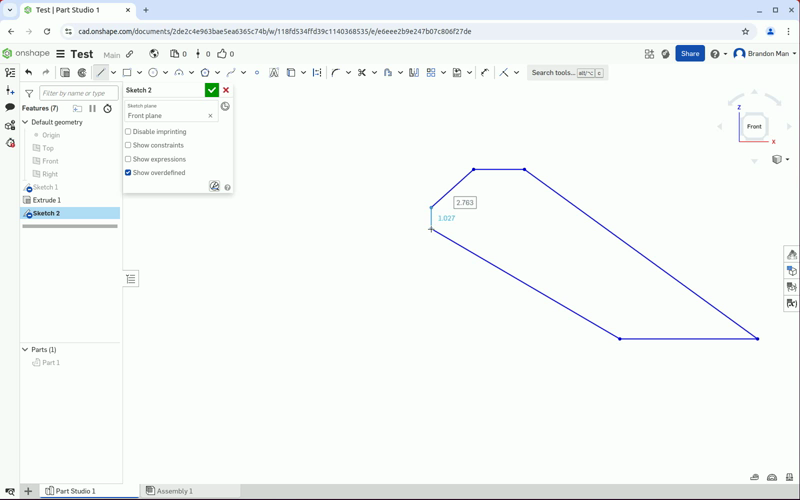
scroll(6)
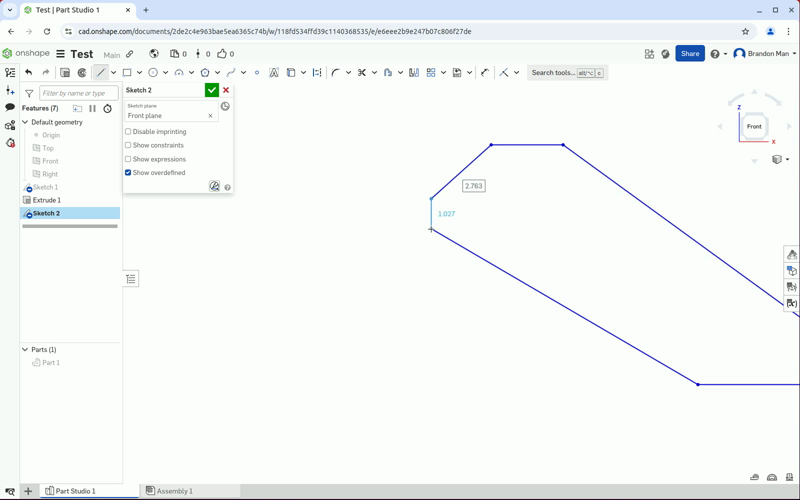
scroll(6)
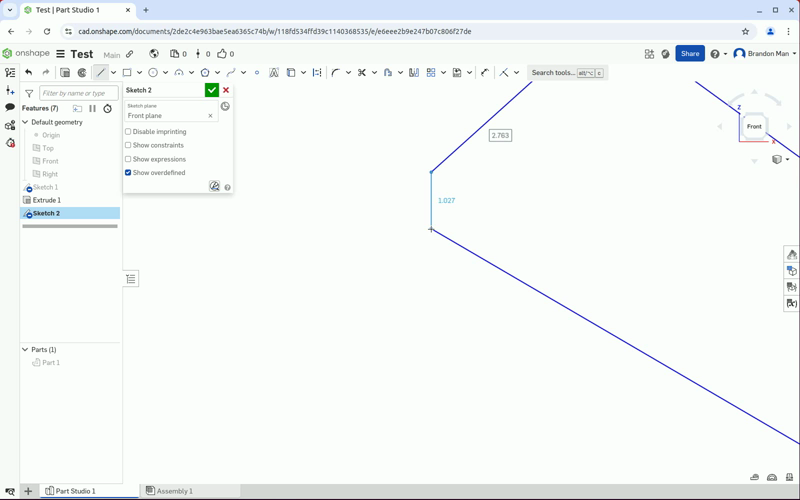
key_up(shift)
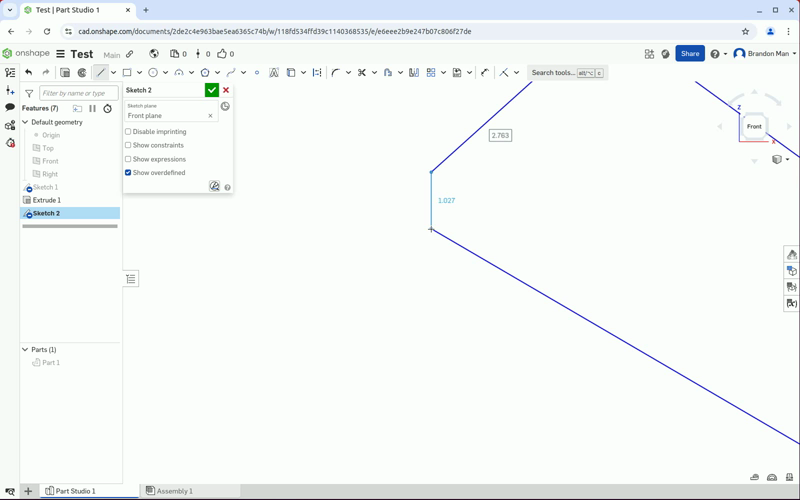
click(431, 228)
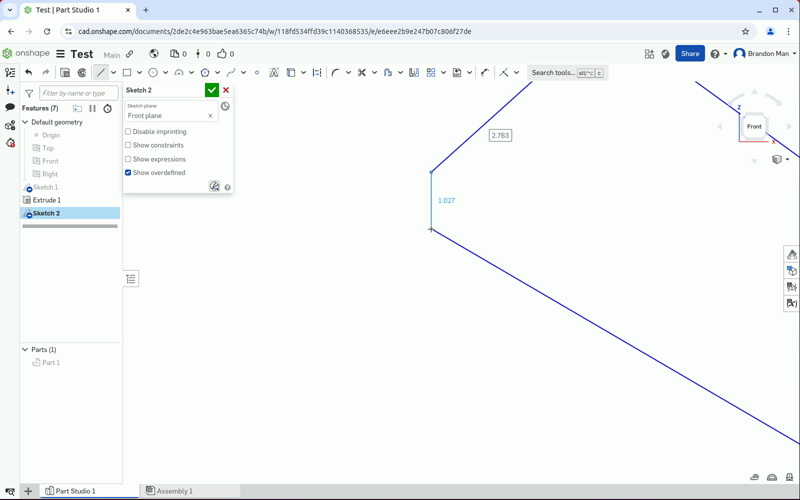
scroll(-6)
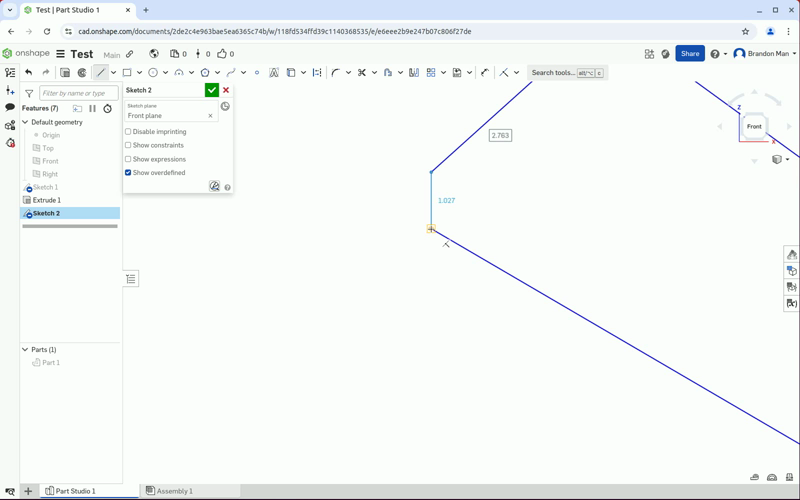
scroll(-6)
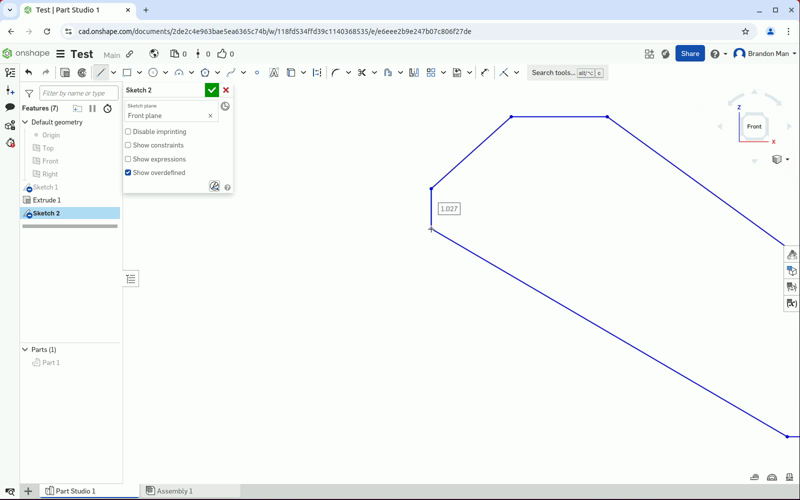
scroll(-6)
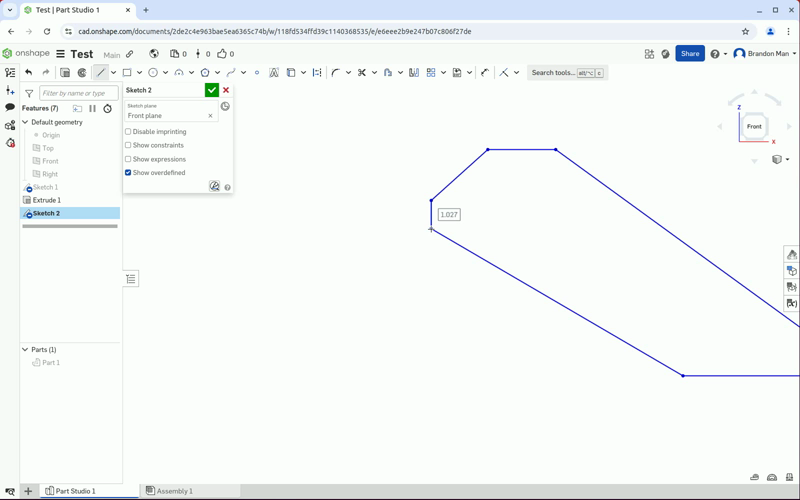
scroll(-6)
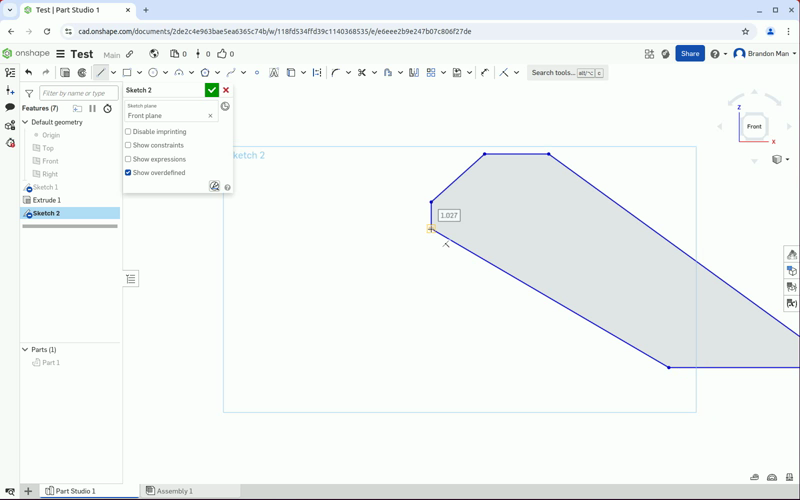
scroll(-6)
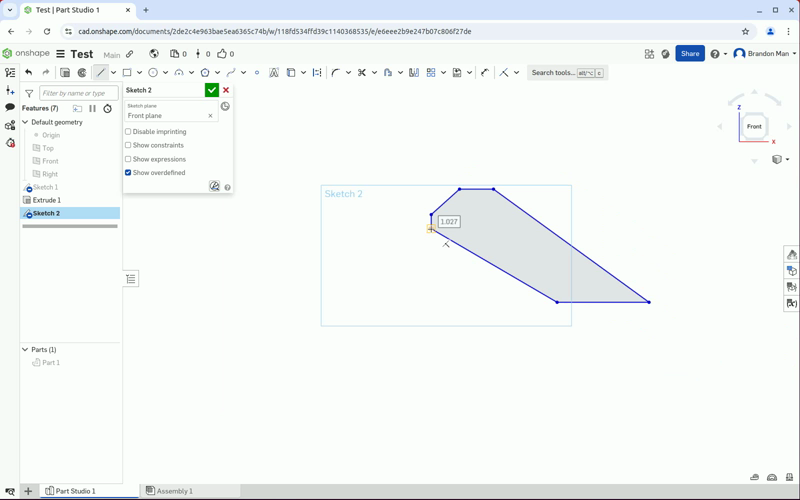
scroll(-6)
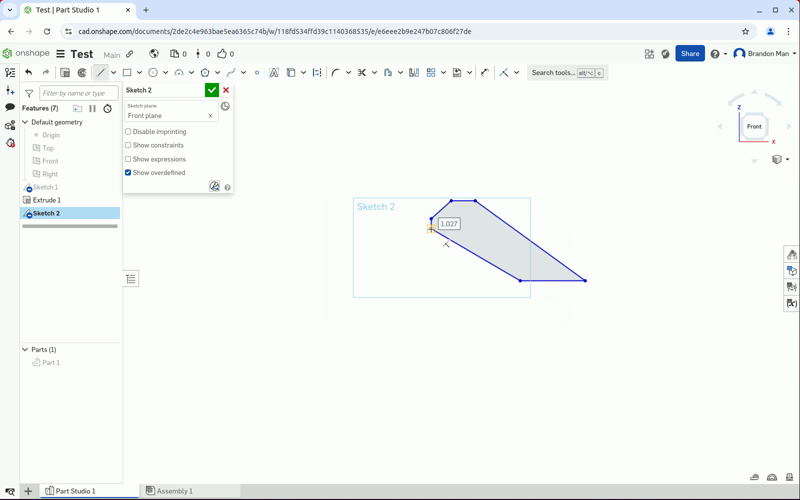
scroll(-6)
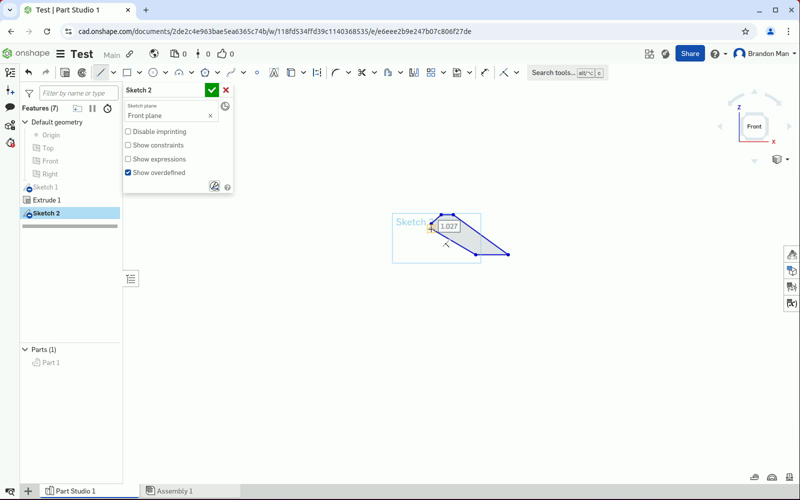
key(esc)
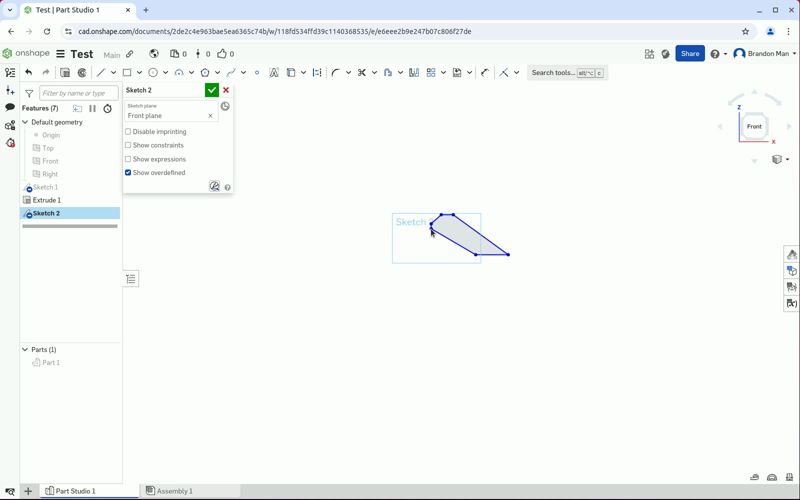
mouse_move(454, 222)
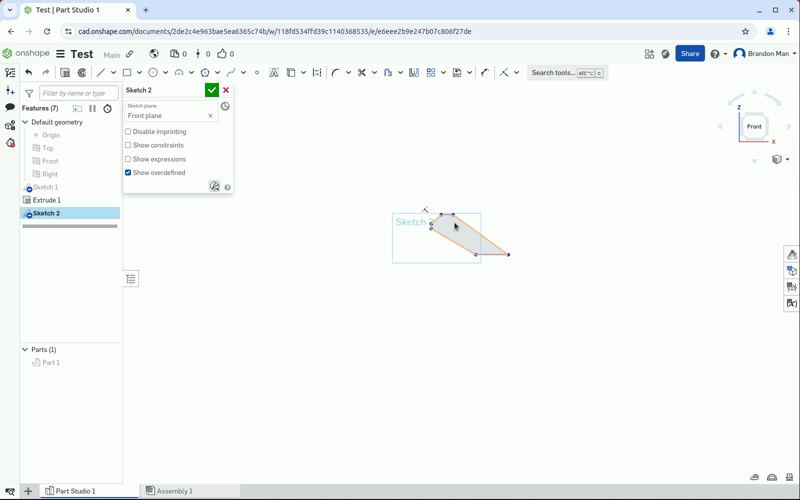
scroll(6)
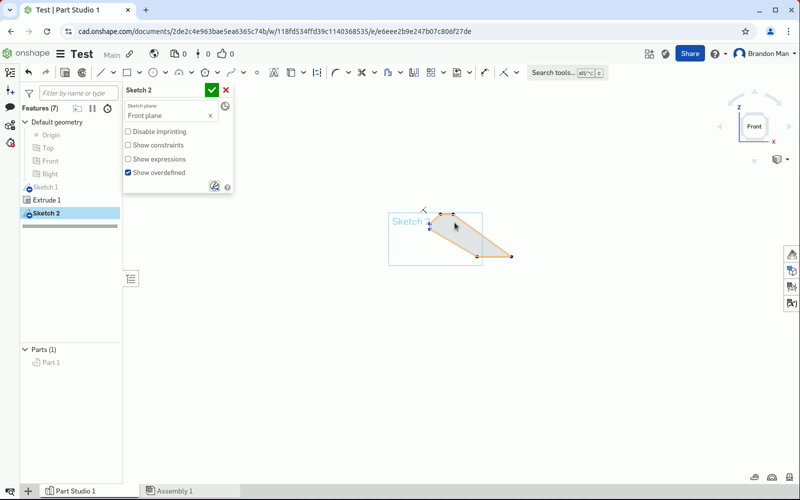
scroll(6)
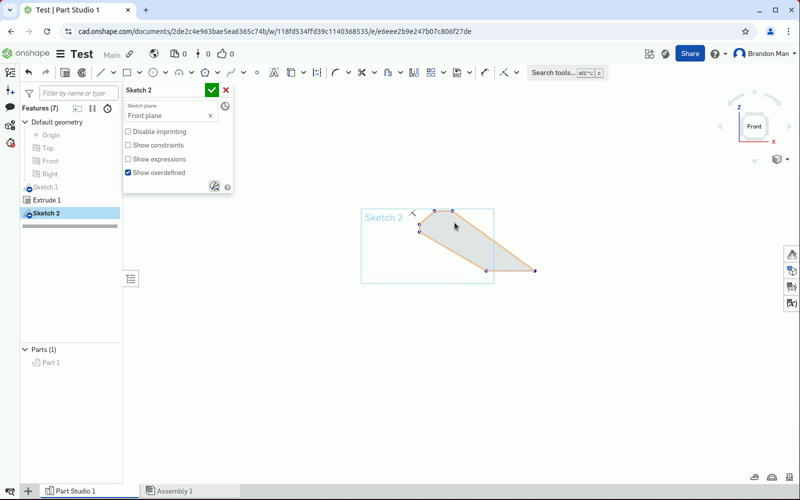
scroll(6)
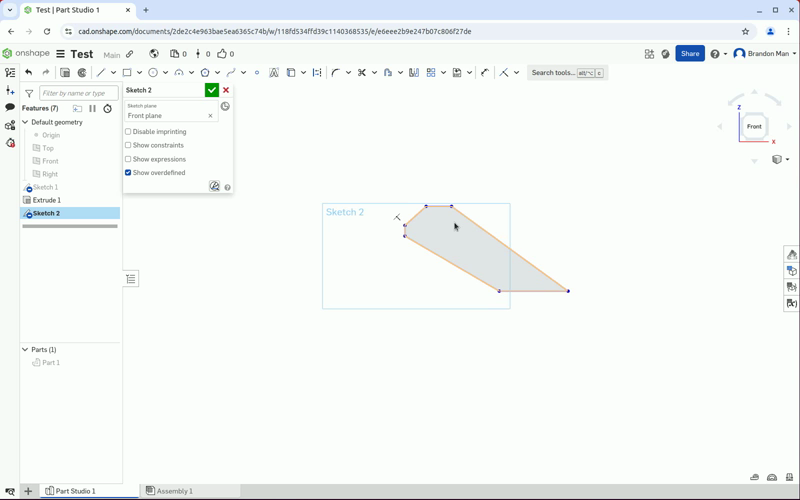
scroll(6)
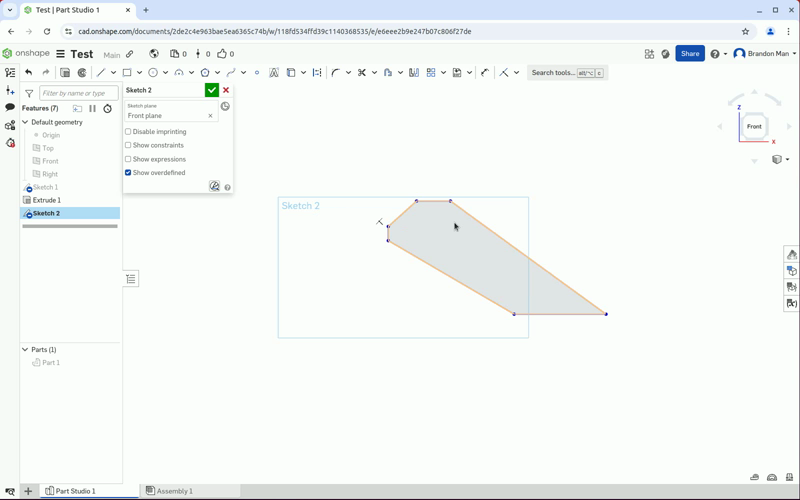
scroll(6)
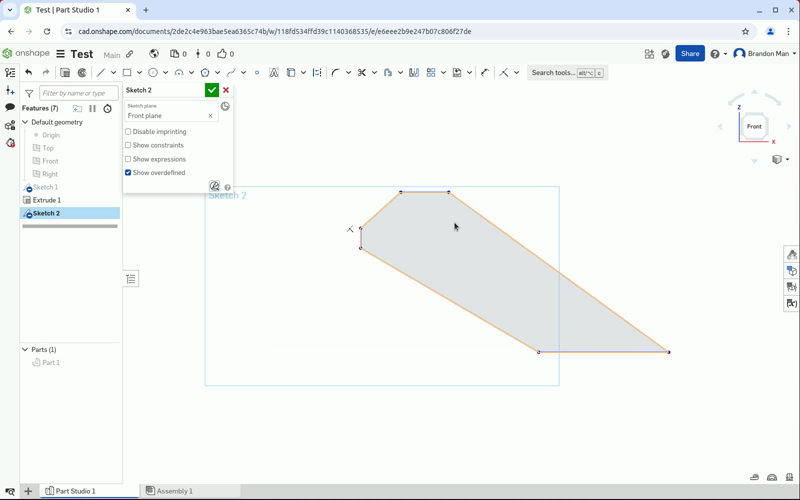
scroll(6)
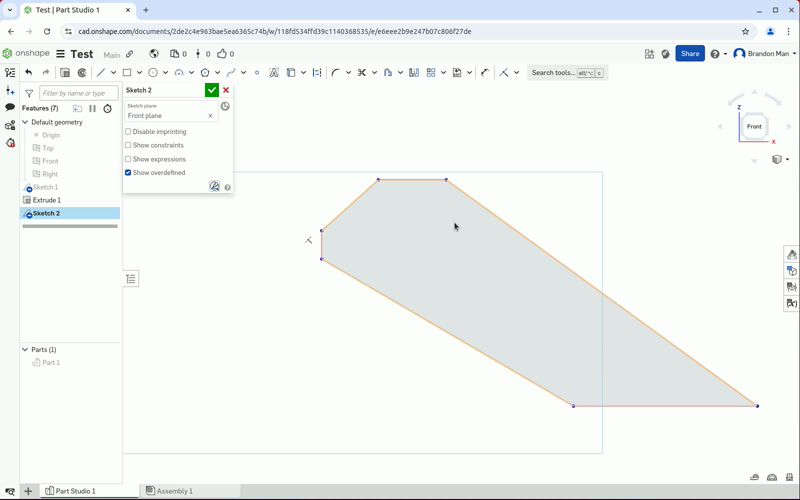
scroll(6)
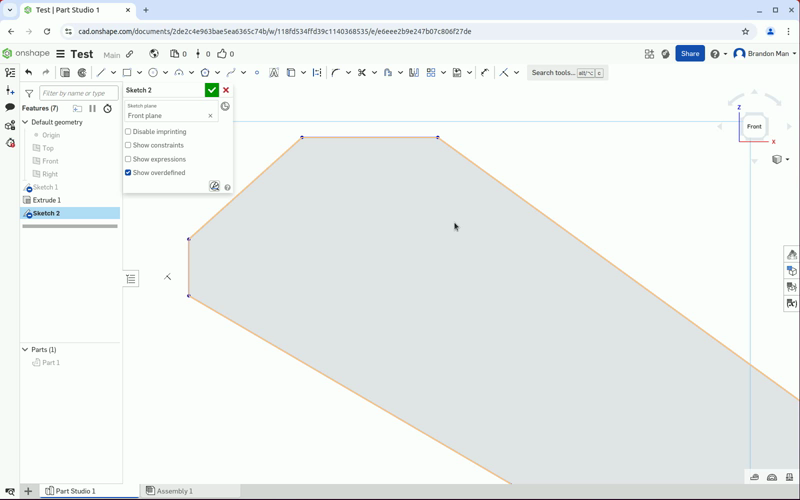
click(454, 222)
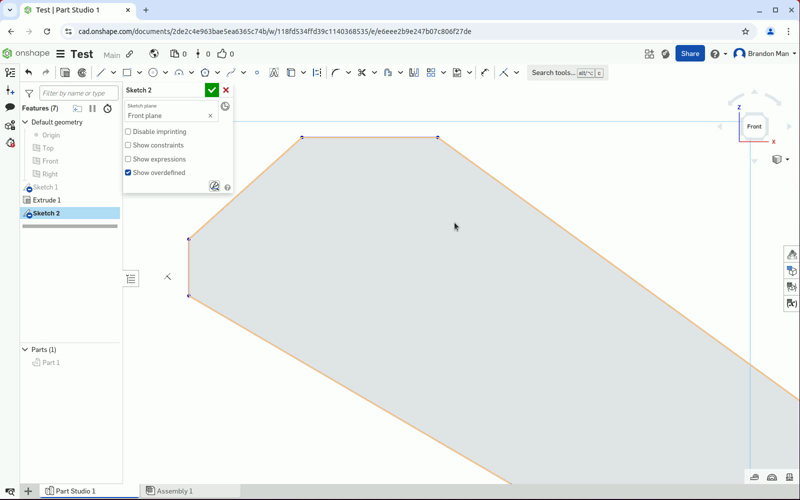
scroll(-6)
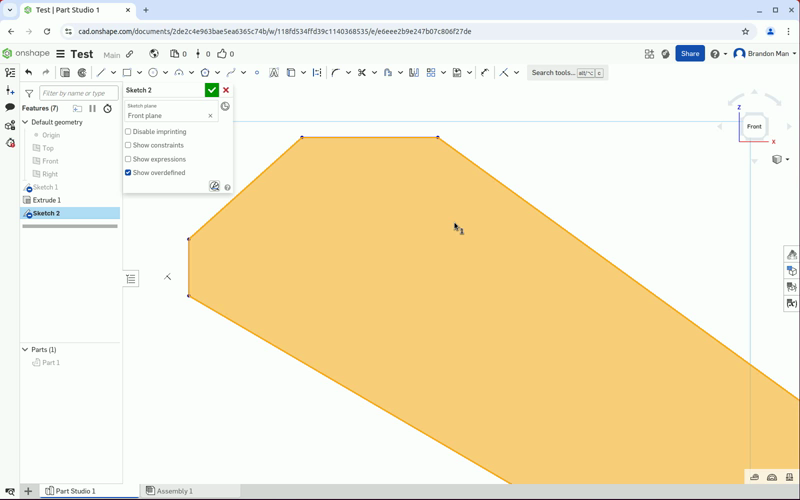
scroll(-6)
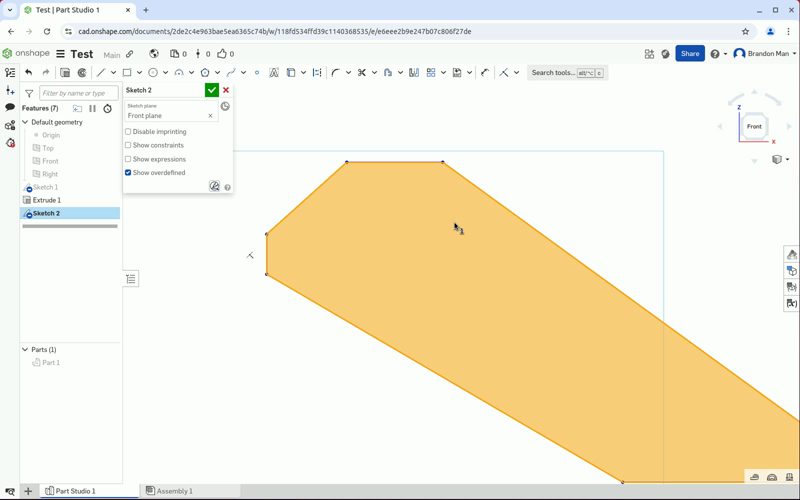
scroll(-6)
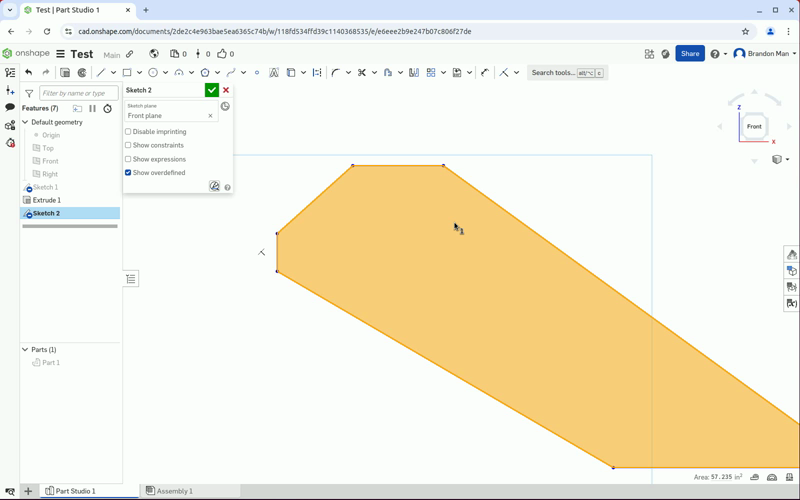
scroll(-6)
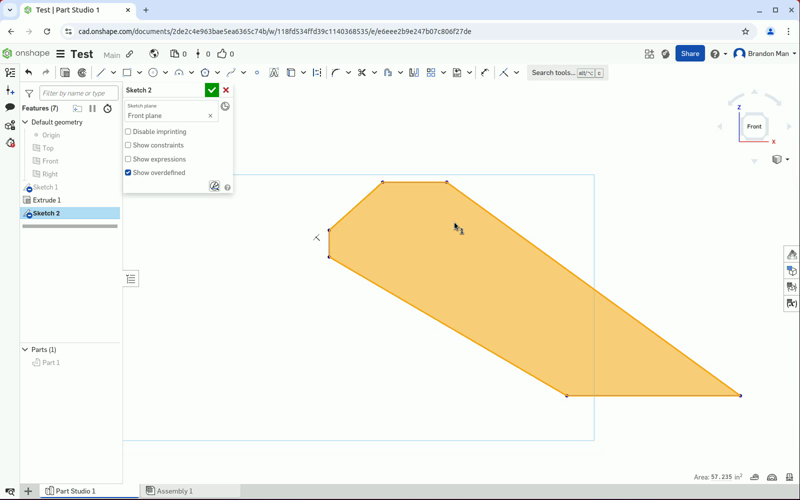
scroll(-6)
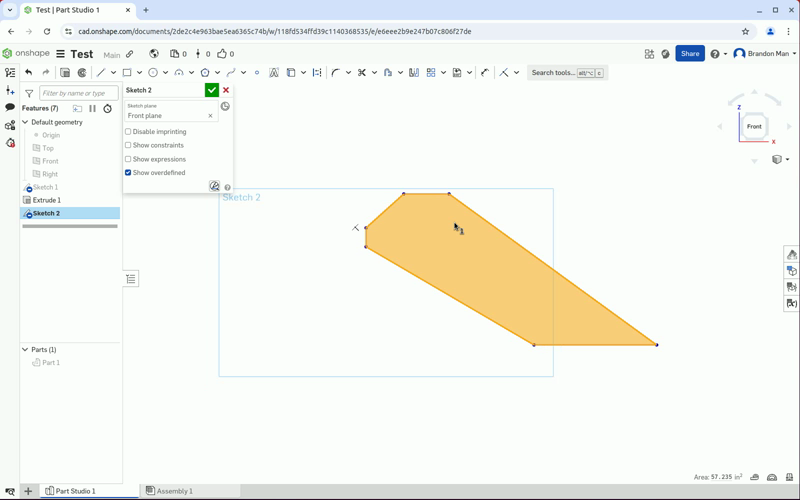
scroll(-6)
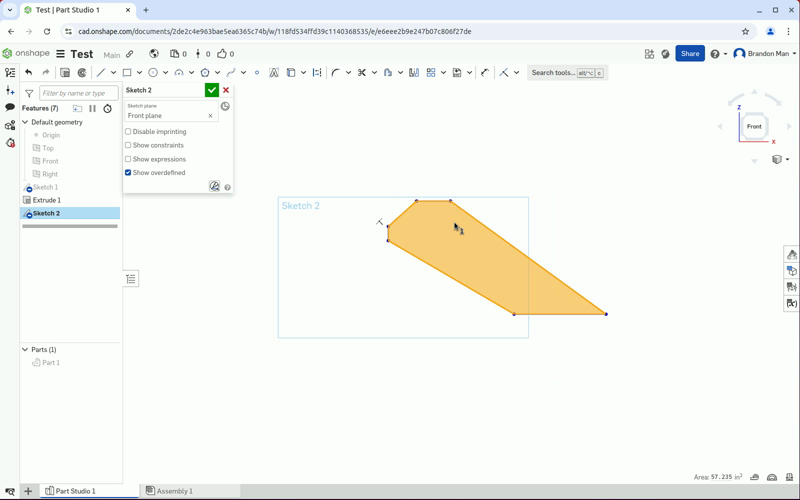
scroll(-6)
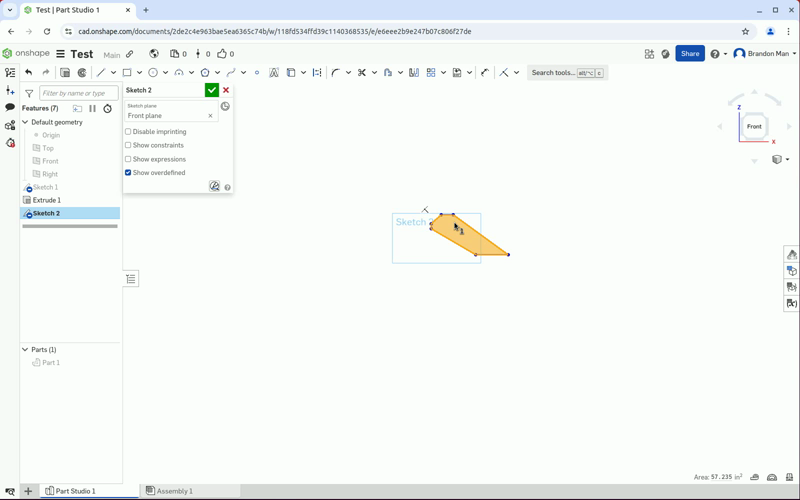
mouse_move(73, 352)
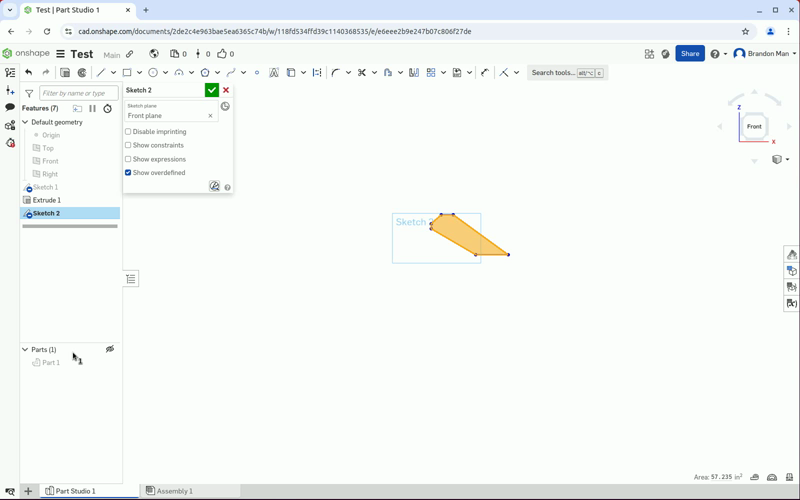
key(shift+y)
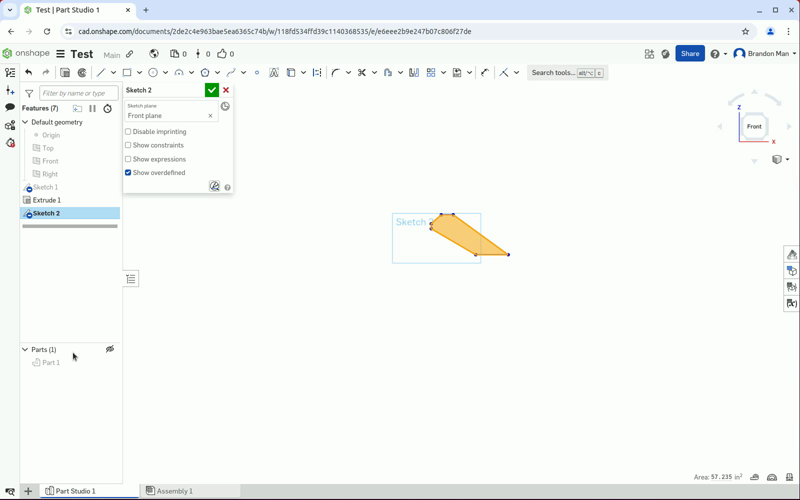
key(shift+e)
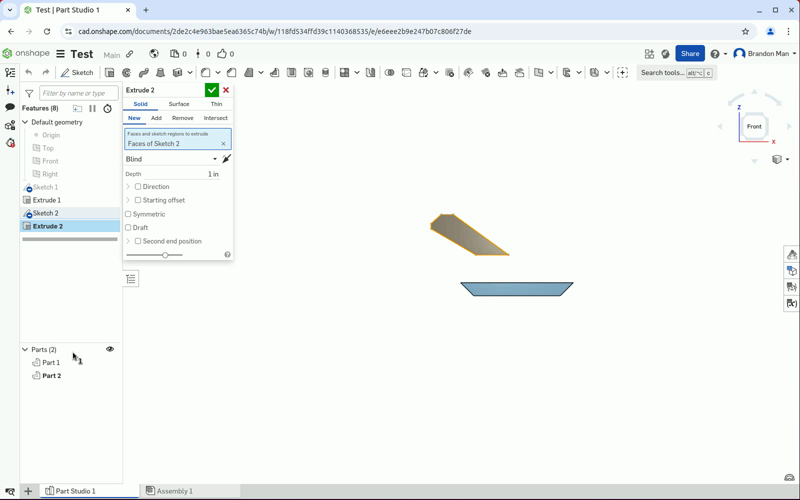
mouse_move(143, 106)
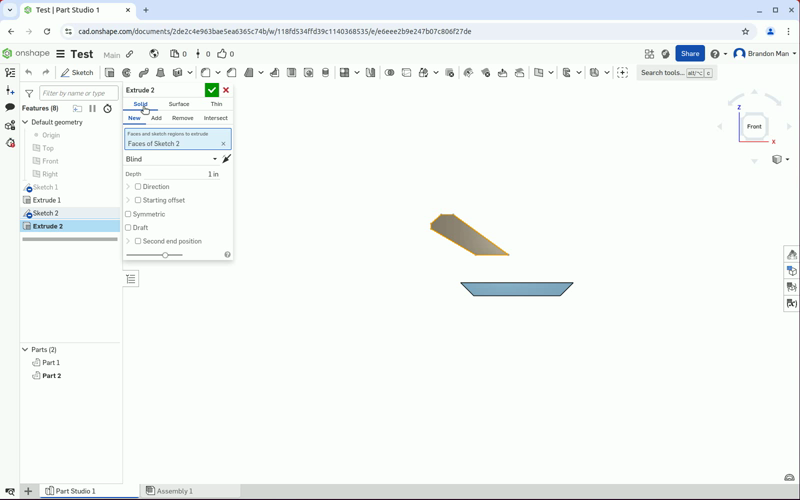
click(143, 106)
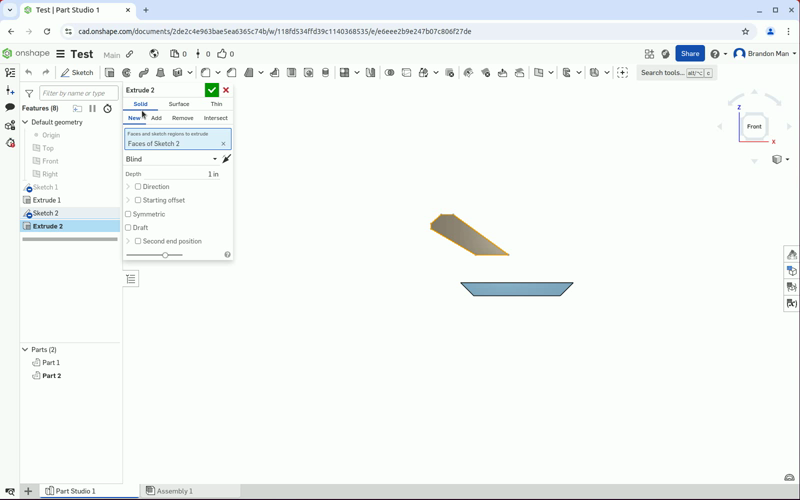
mouse_move(137, 120)
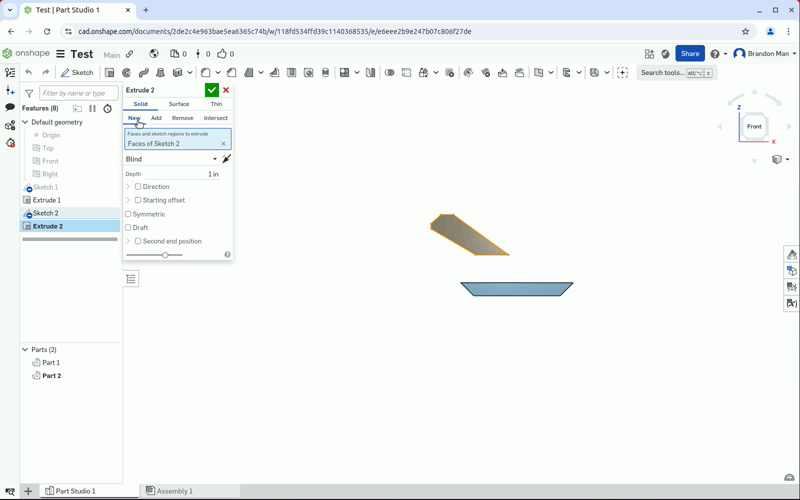
click(137, 120)
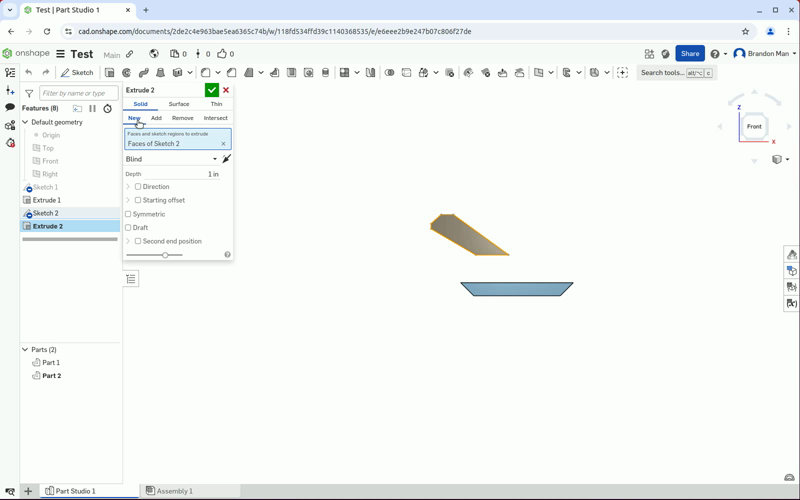
key(tab, 4)
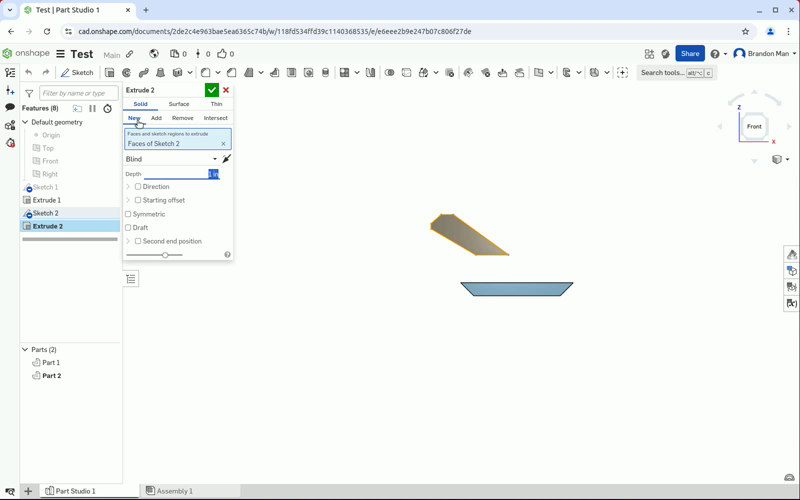
text(5.536)
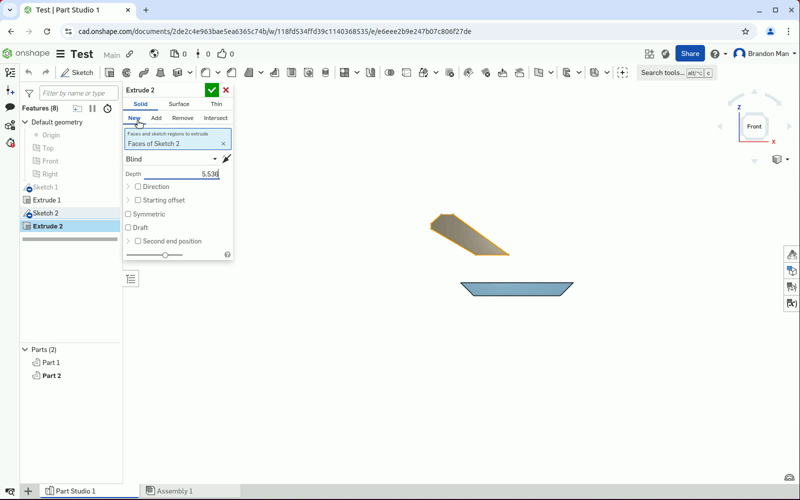
key(enter)
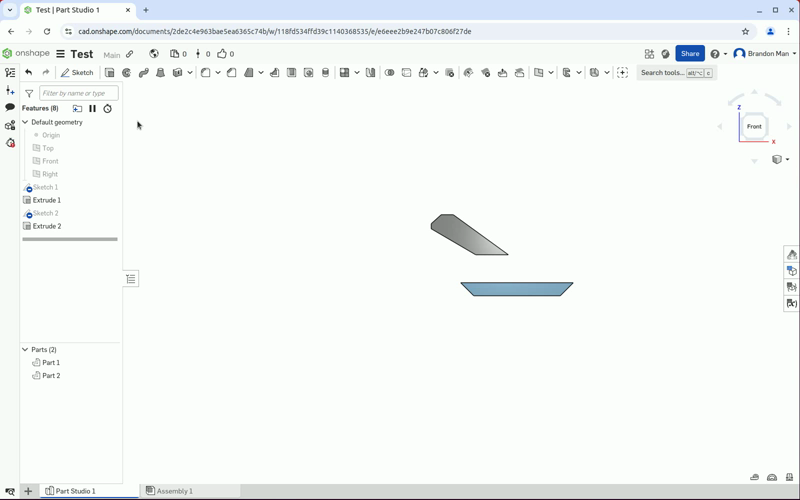
key(shift+h)
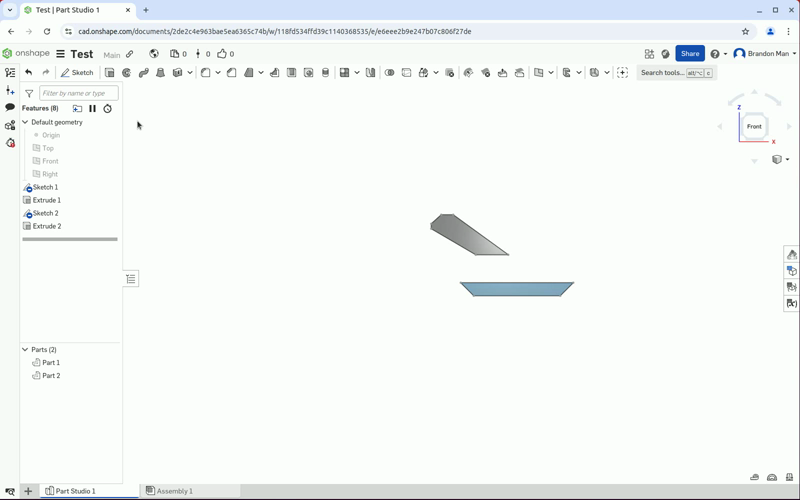
key(shift+h)
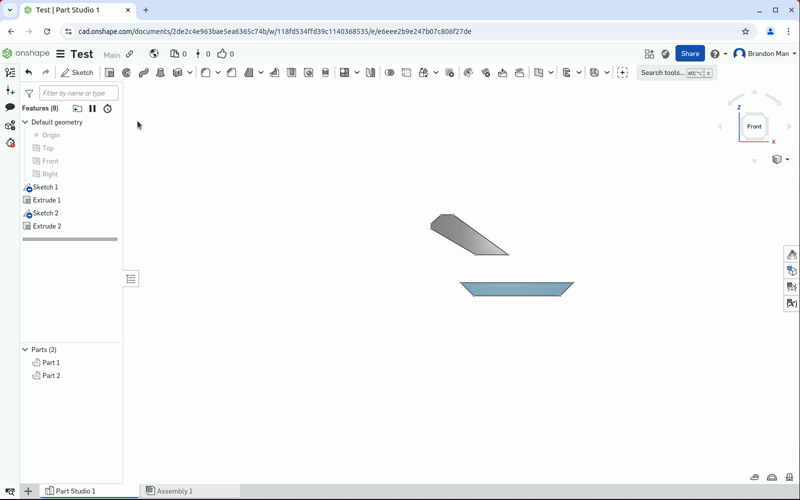
key(shift+7)
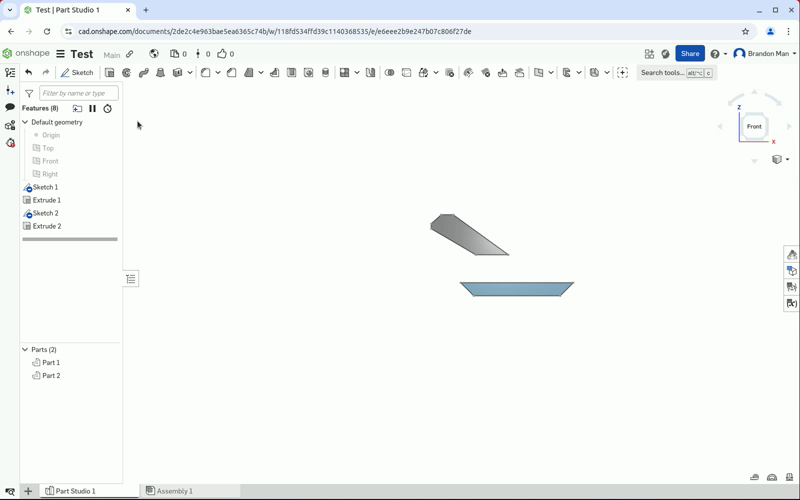
key(left, 2)
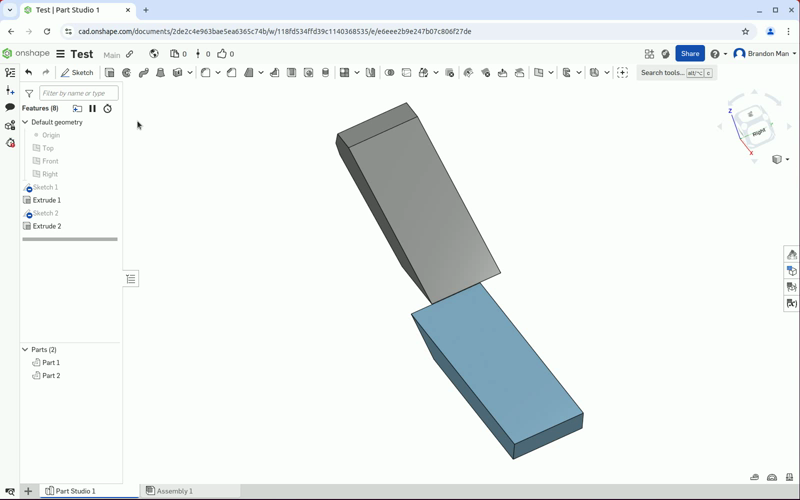
key(down, 2)
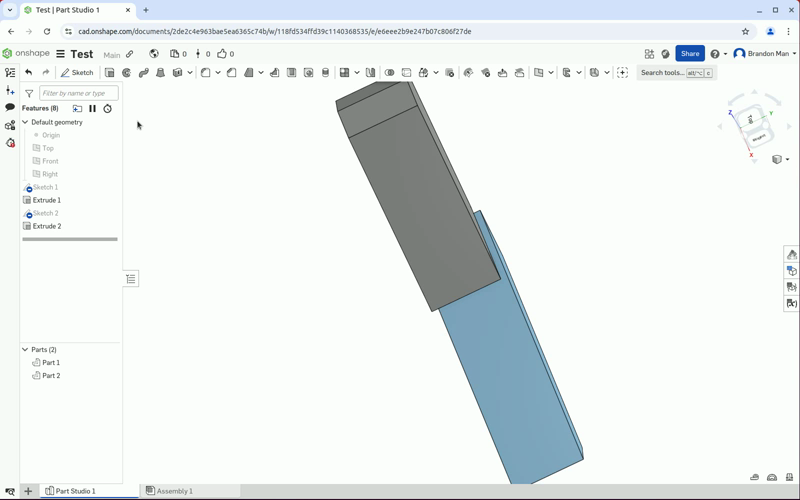
key(up, 2)
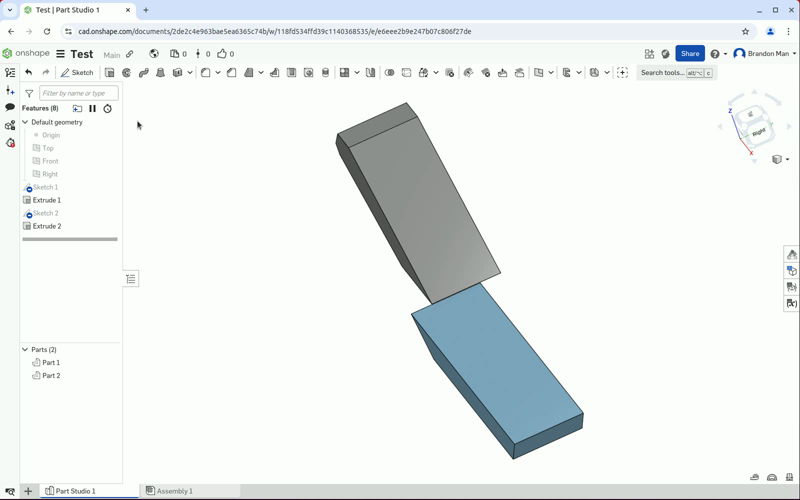
key(right, 2)
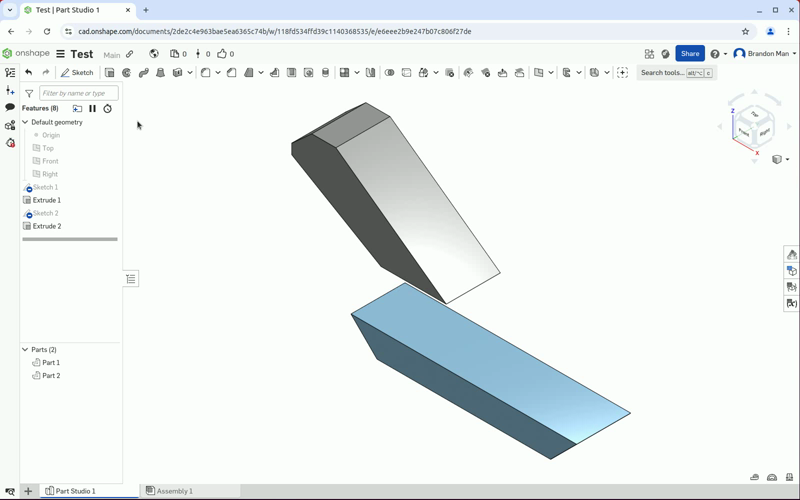
mouse_move(73, 189)
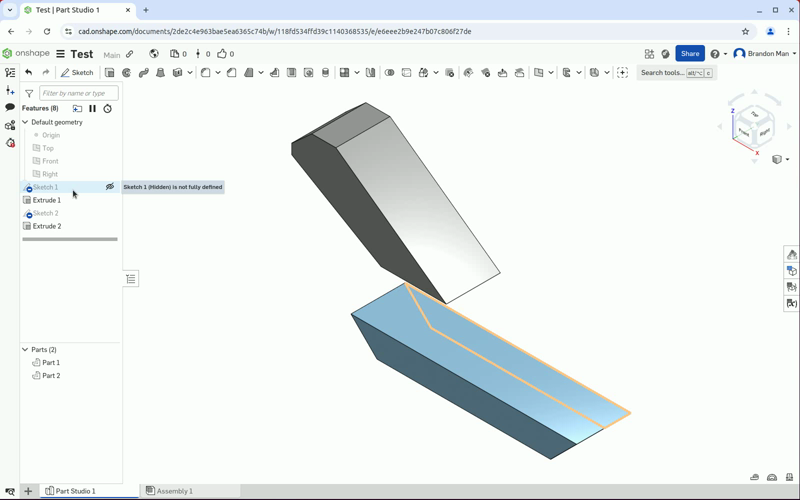
click(73, 189)